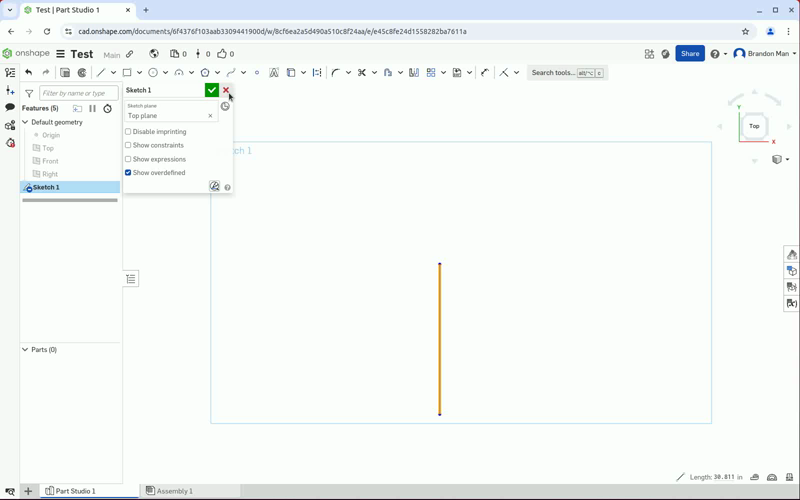
key(shift+h)
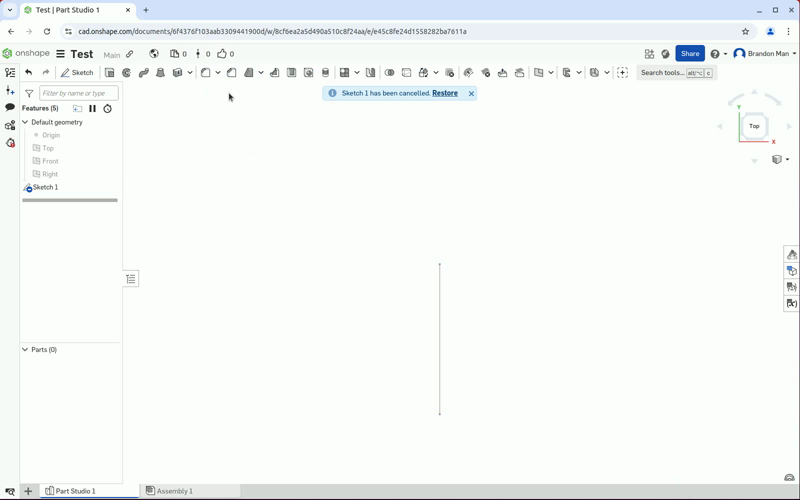
key(shift+s)
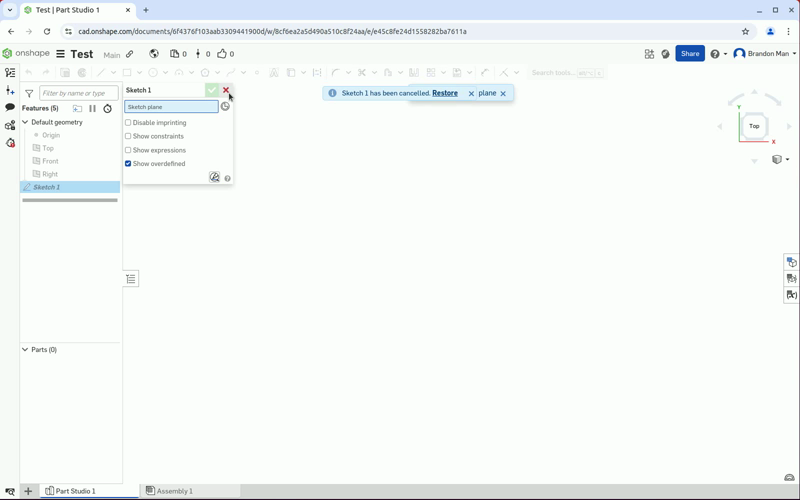
mouse_move(73, 150)
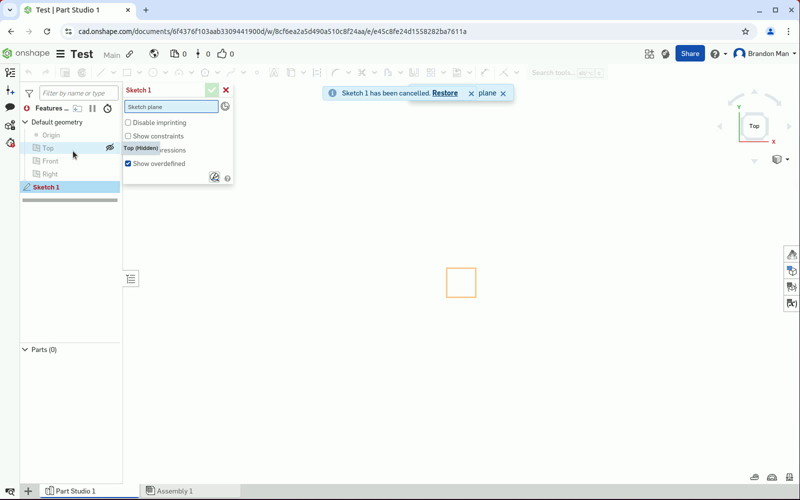
click(73, 150)
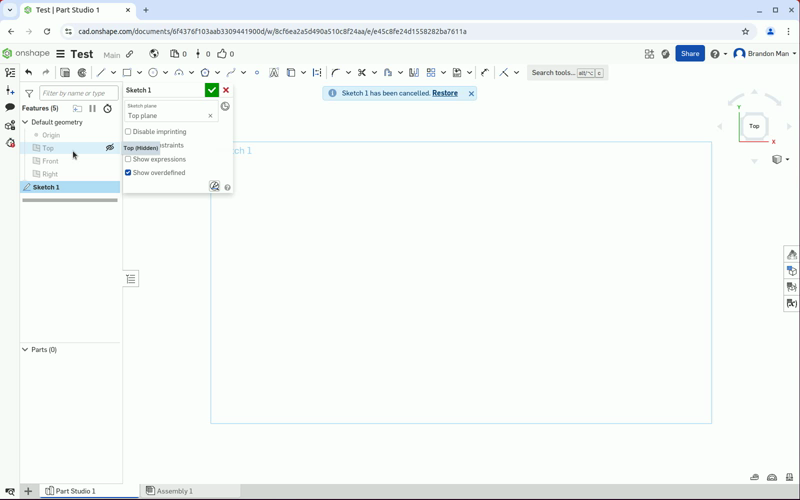
mouse_move(73, 352)
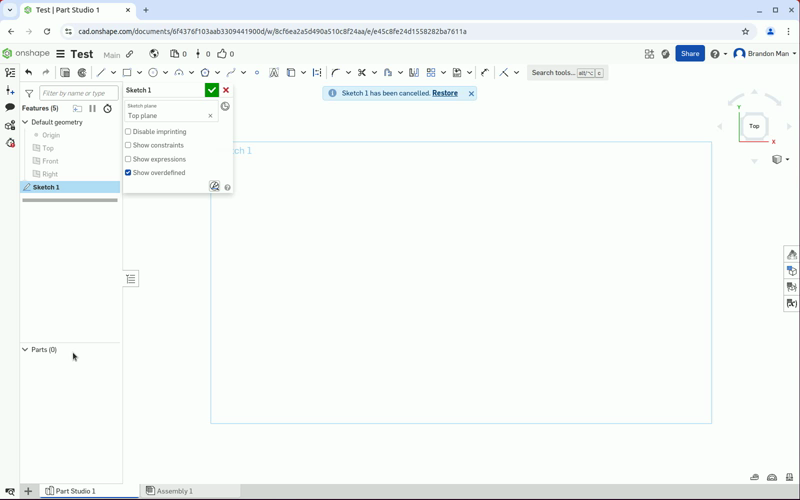
key(y)
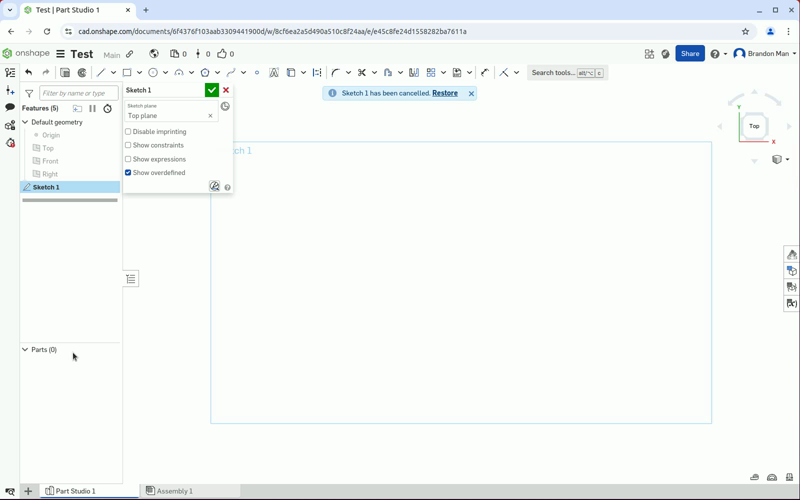
key(l)
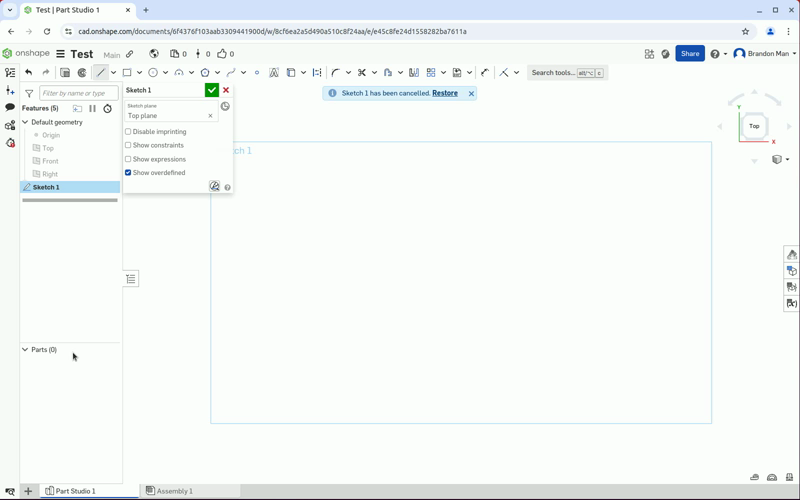
key_down(shift)
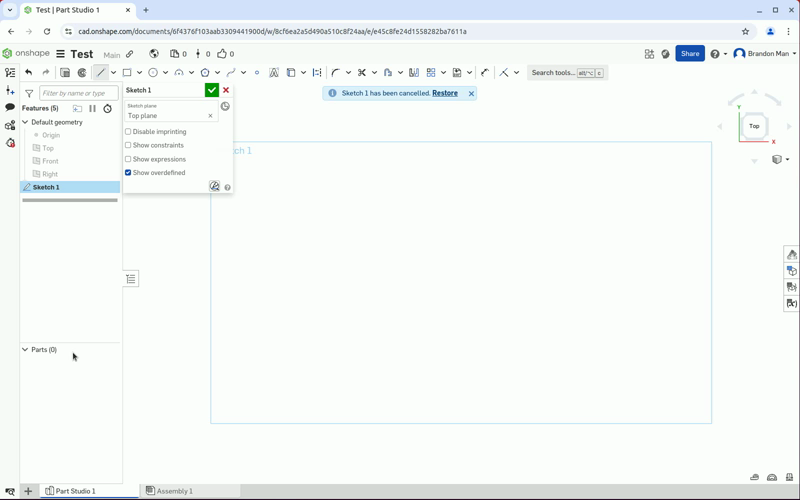
mouse_move(460, 282)
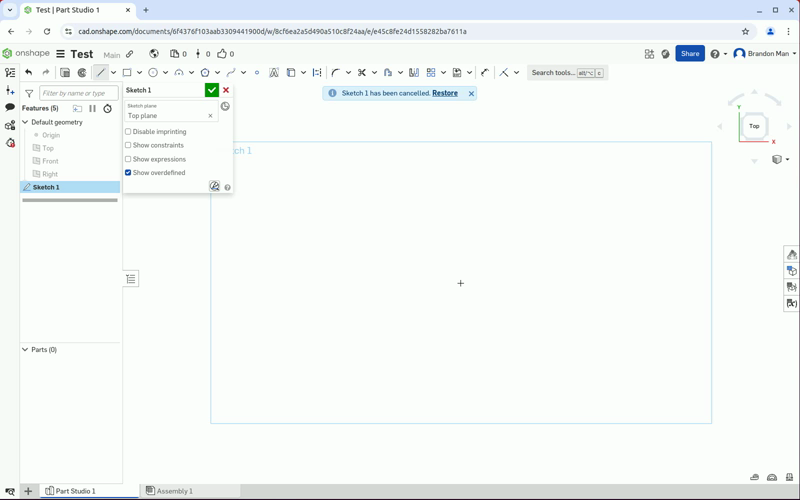
click(460, 282)
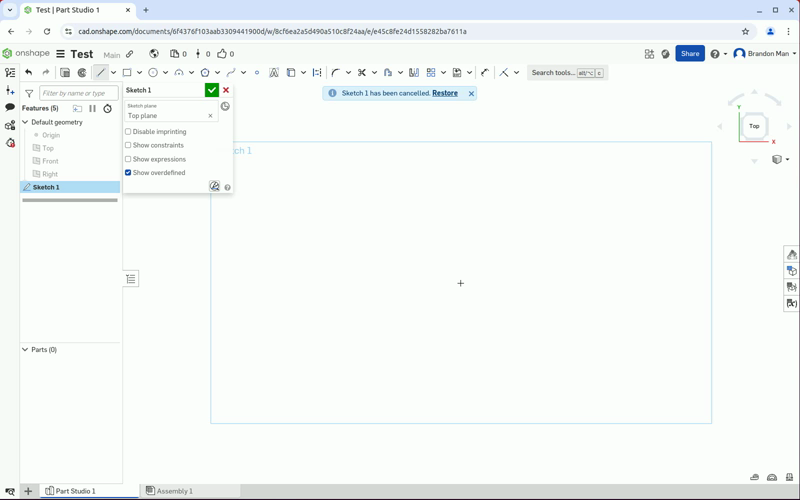
key_up(shift)
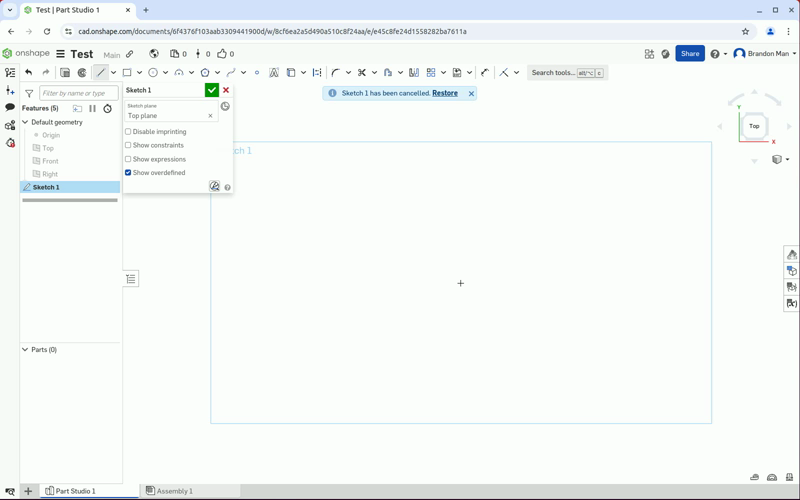
key_down(shift)
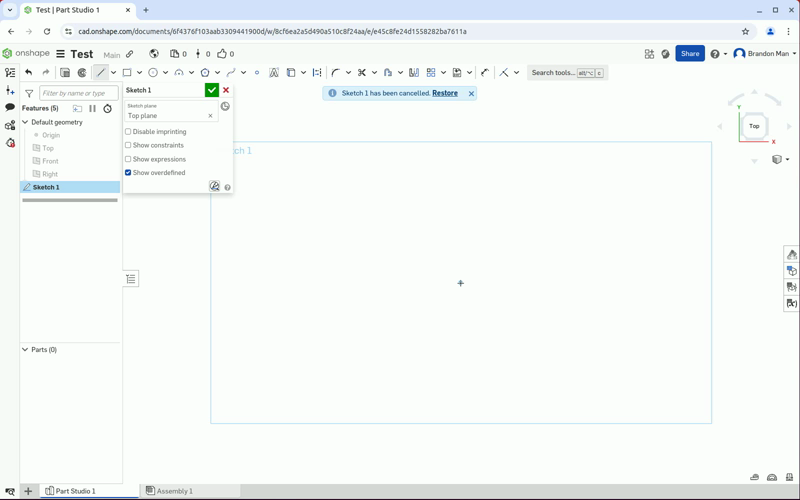
mouse_move(573, 282)
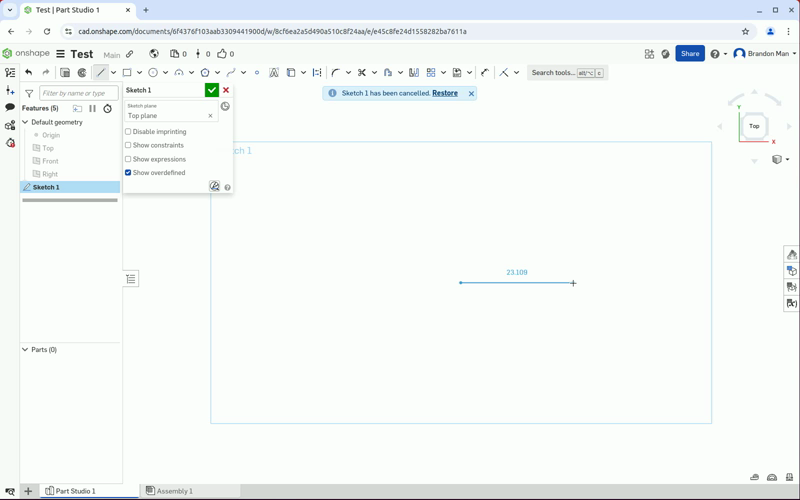
click(573, 282)
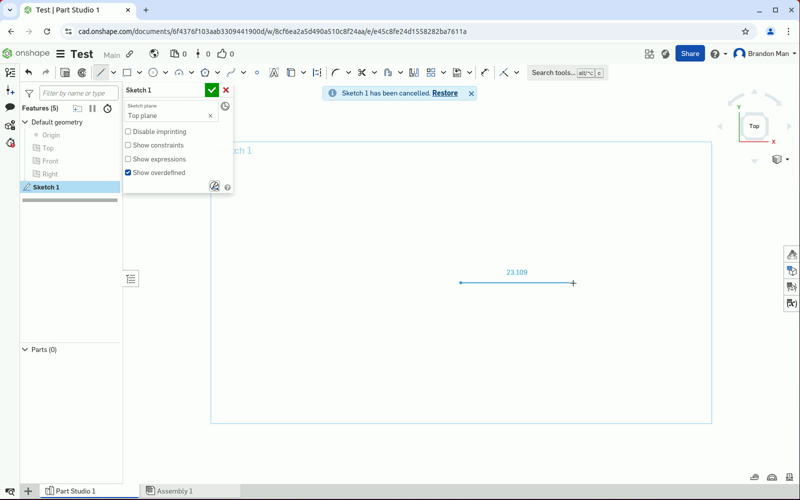
key_up(shift)
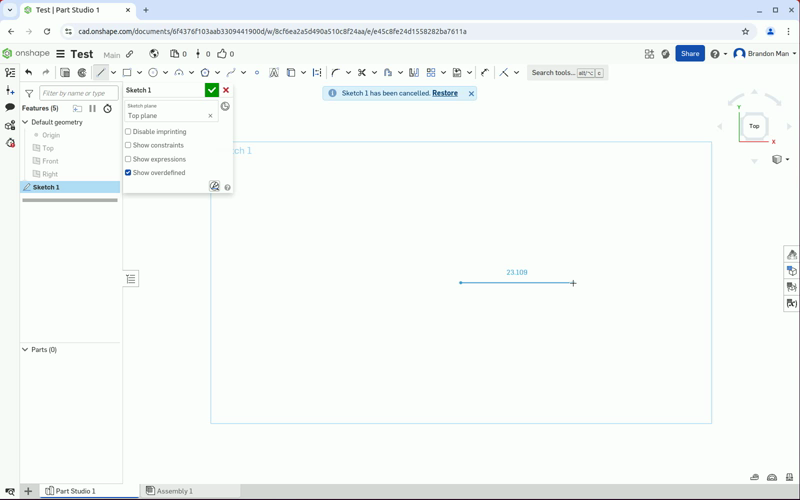
key_down(shift)
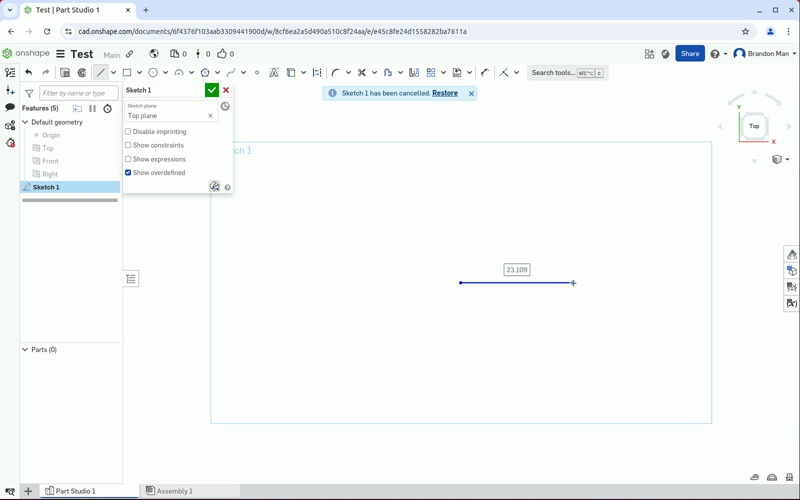
mouse_move(589, 282)
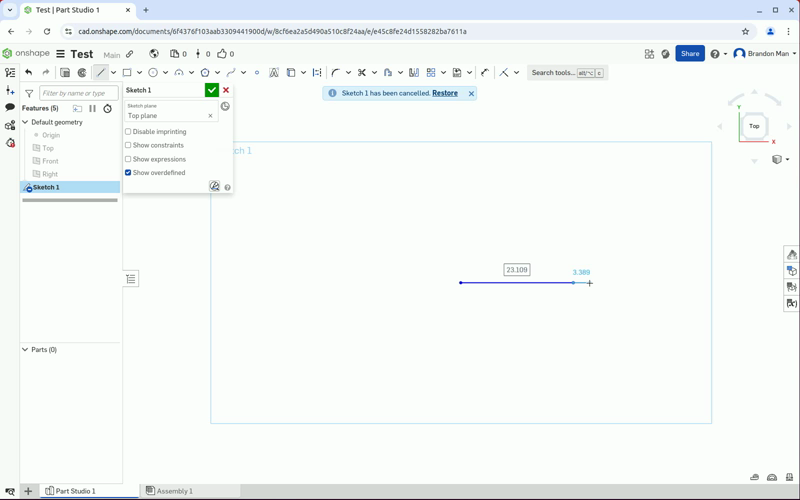
mouse_move(573, 253)
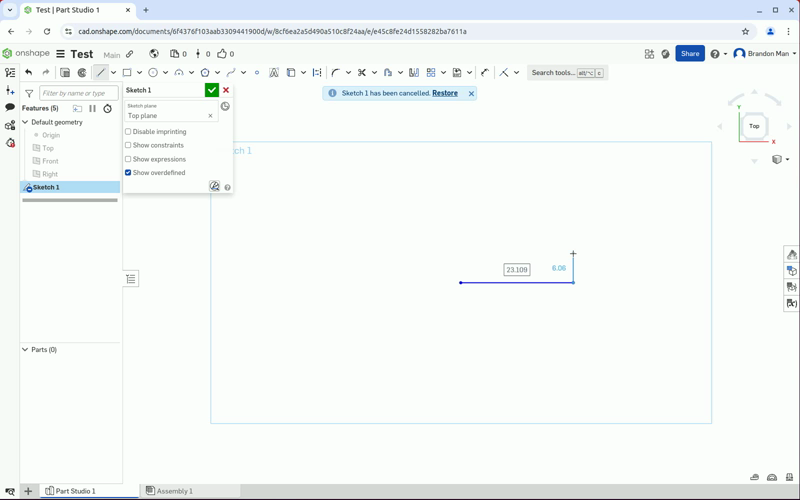
click(573, 253)
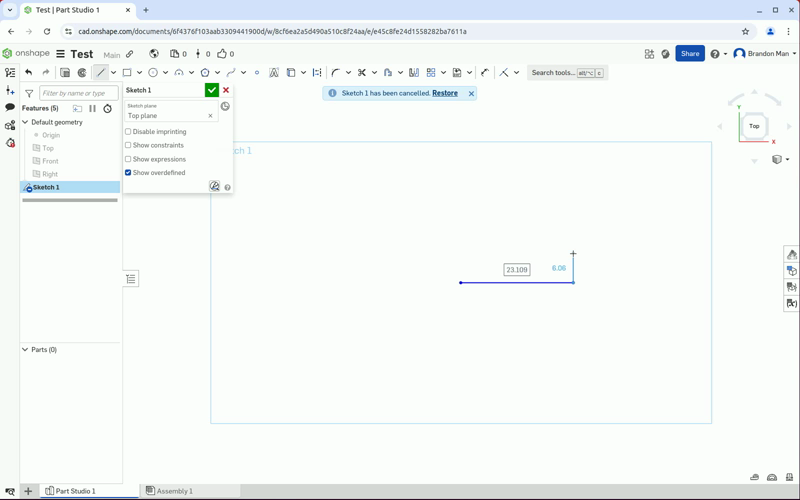
key_up(shift)
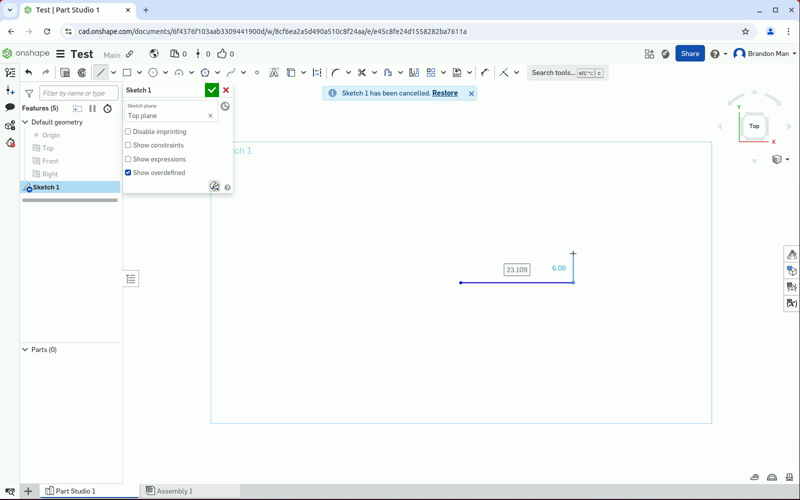
key_down(shift)
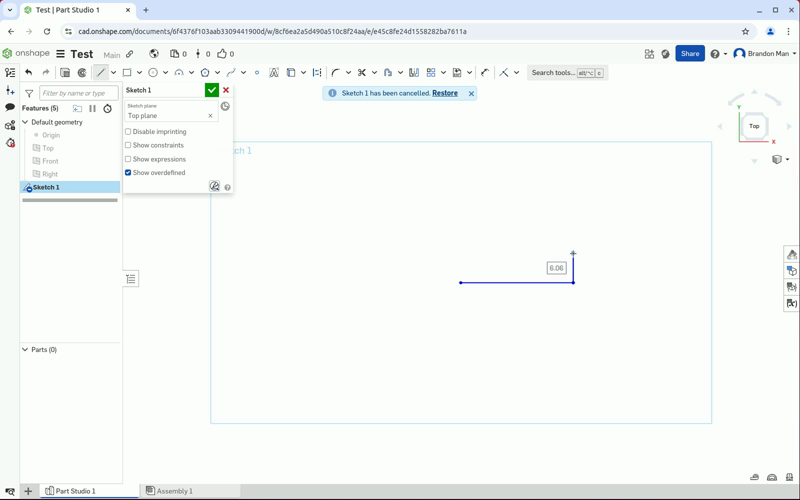
mouse_move(460, 253)
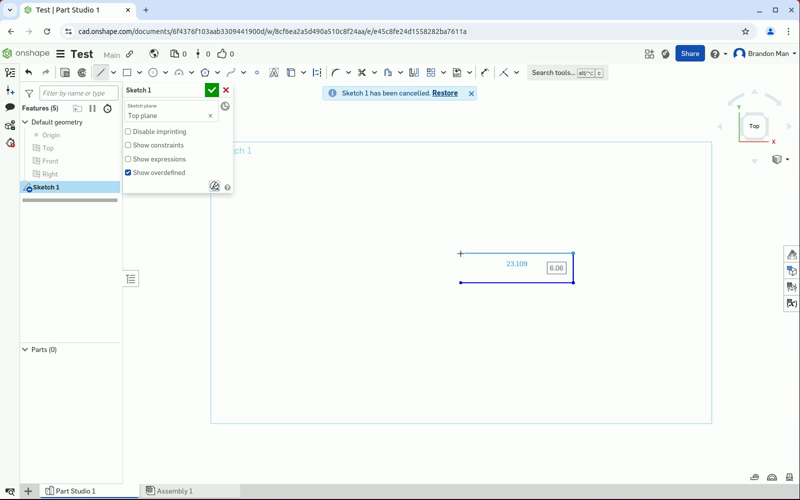
click(460, 253)
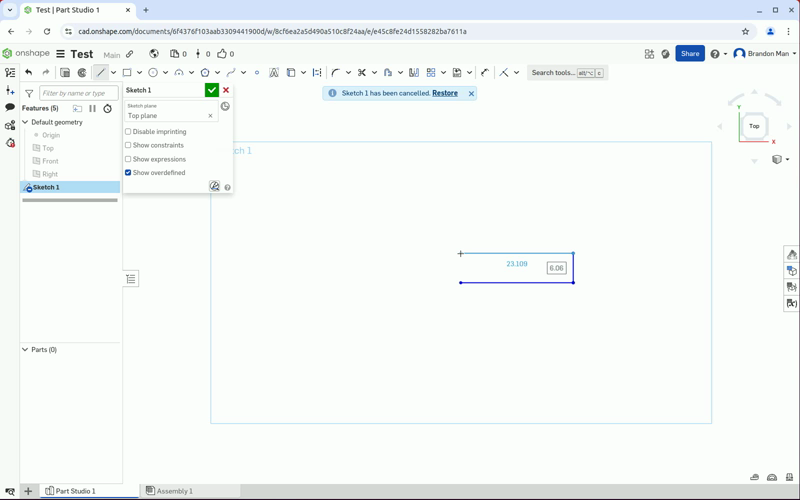
key_up(shift)
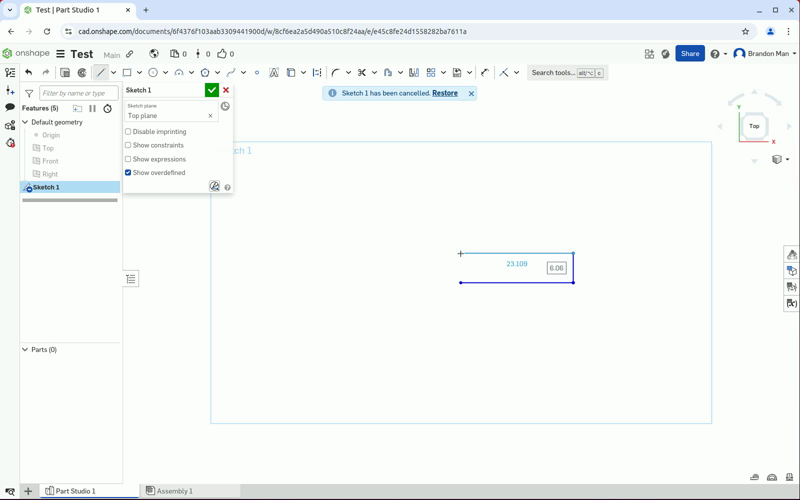
mouse_move(490, 253)
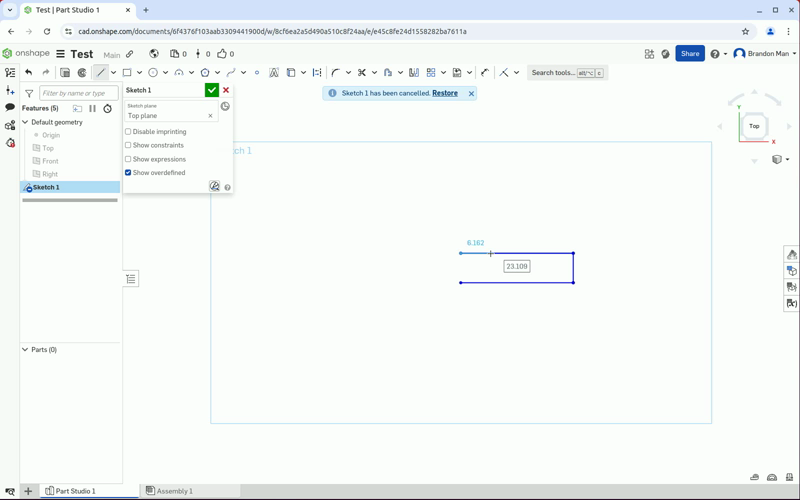
key_down(shift)
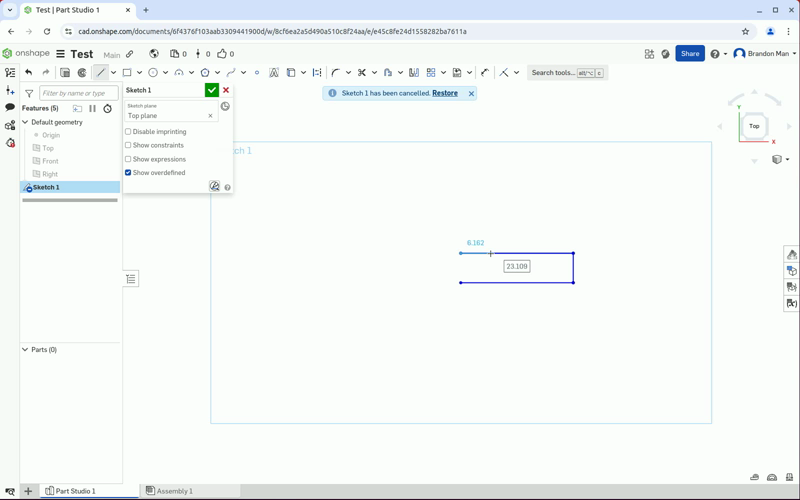
mouse_move(460, 282)
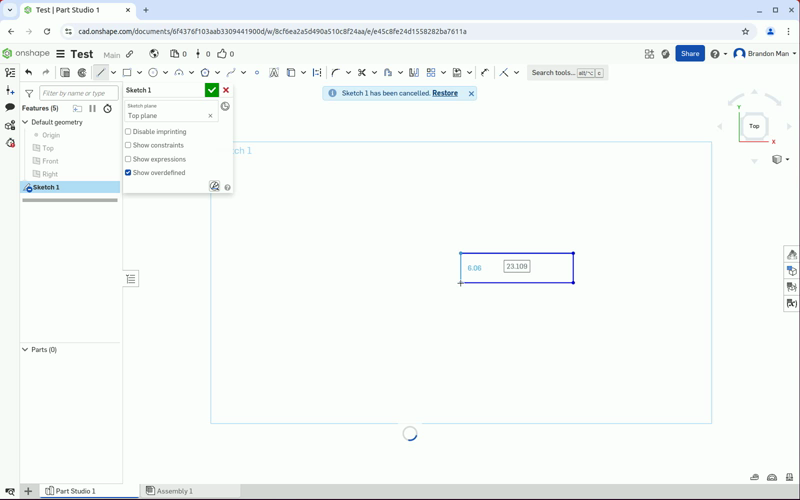
key_up(shift)
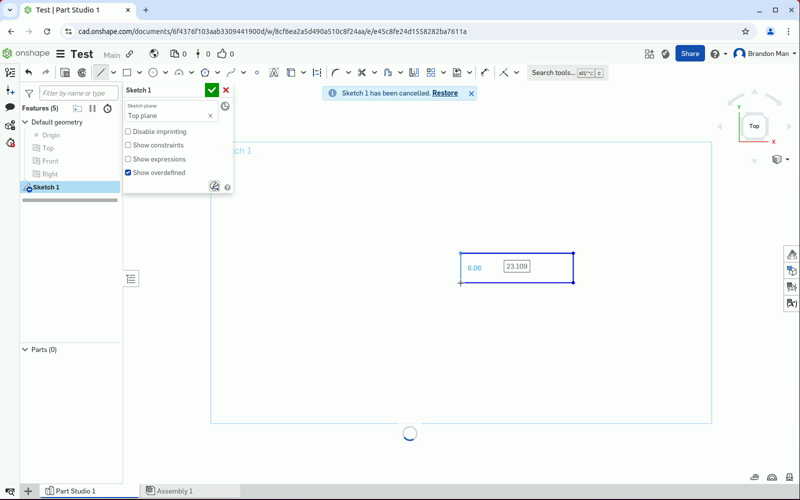
click(460, 282)
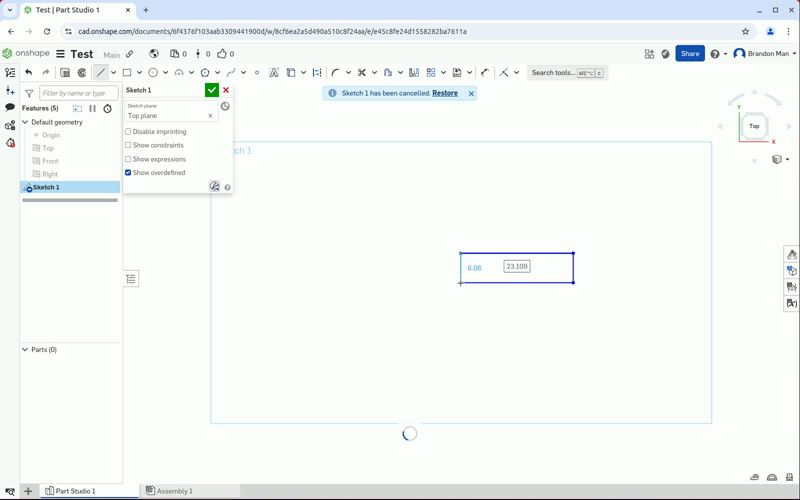
key(esc)
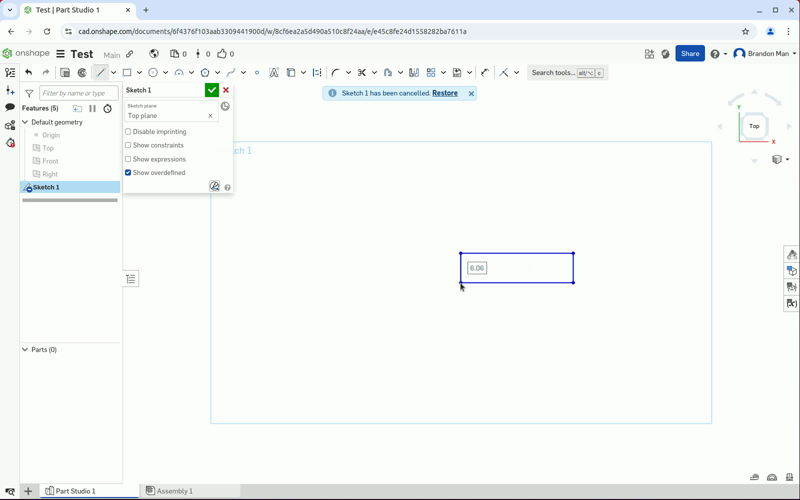
mouse_move(505, 270)
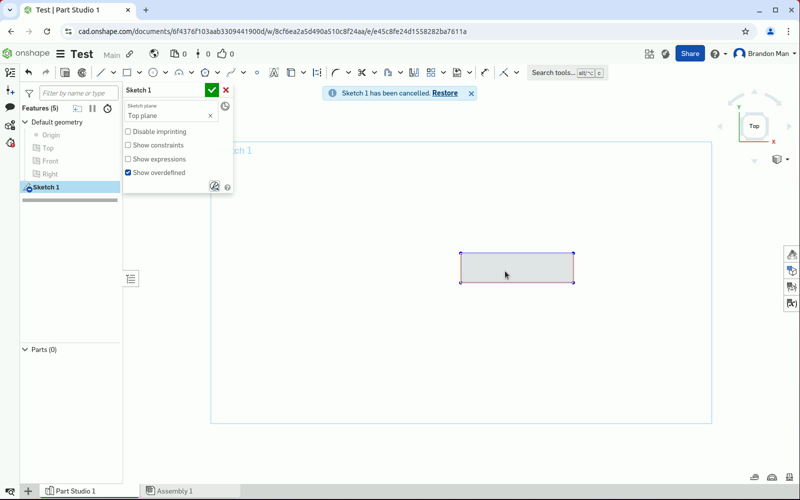
click(505, 270)
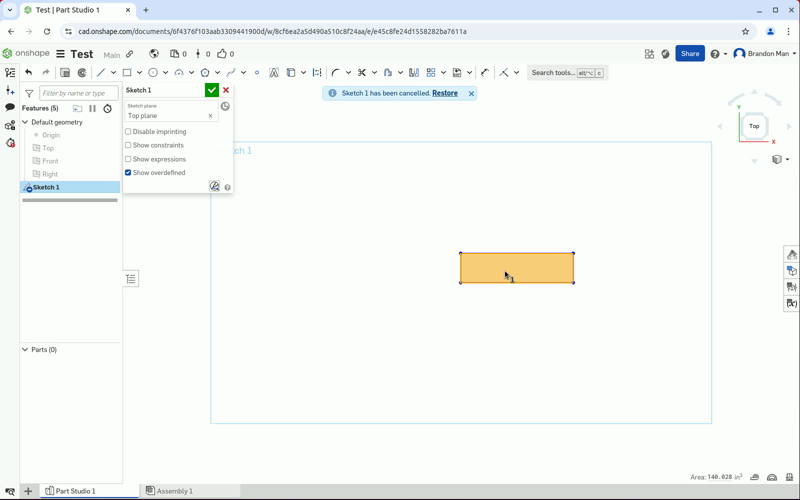
mouse_move(73, 352)
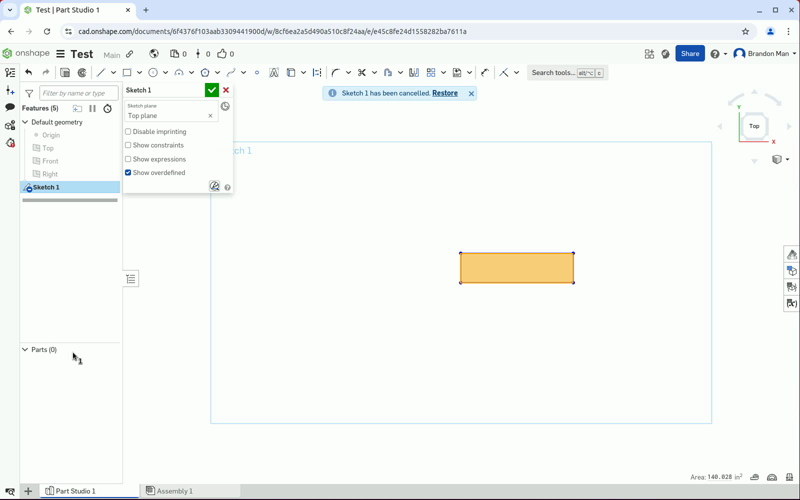
key(shift+y)
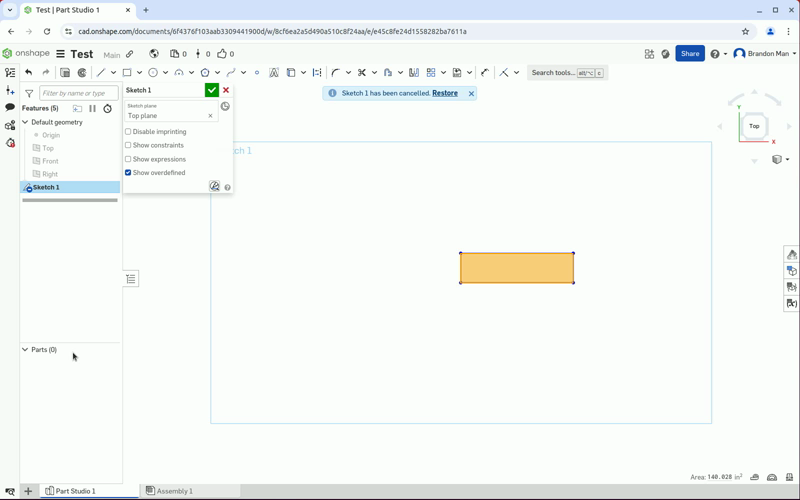
key(shift+e)
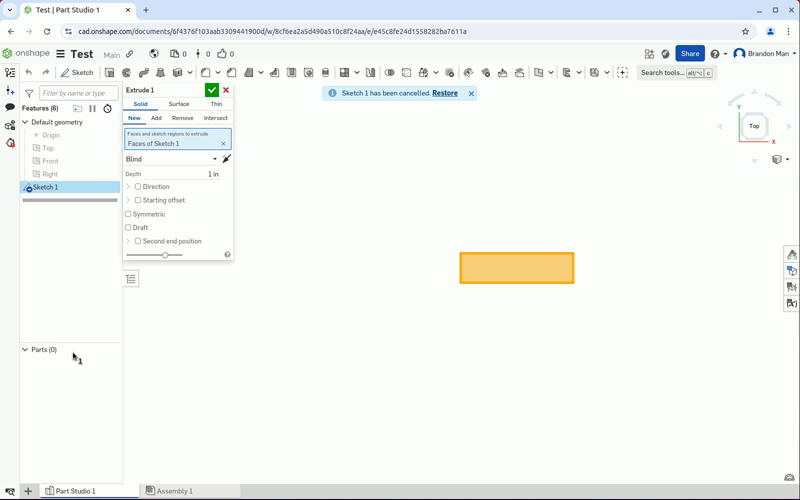
mouse_move(143, 106)
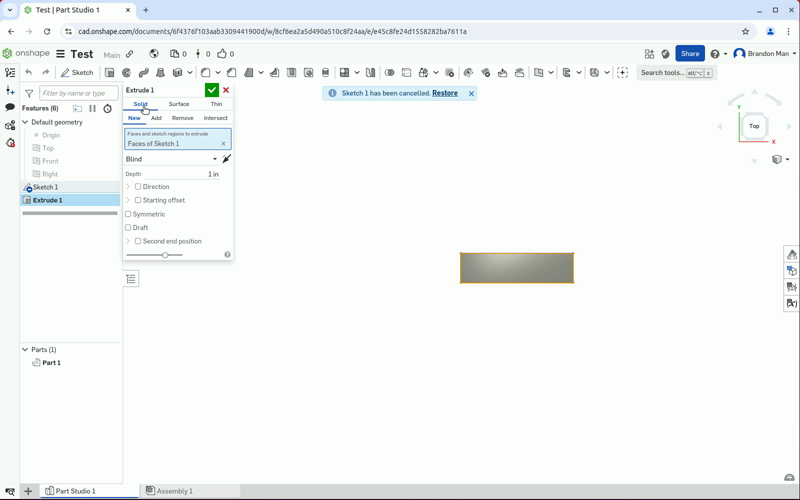
click(143, 106)
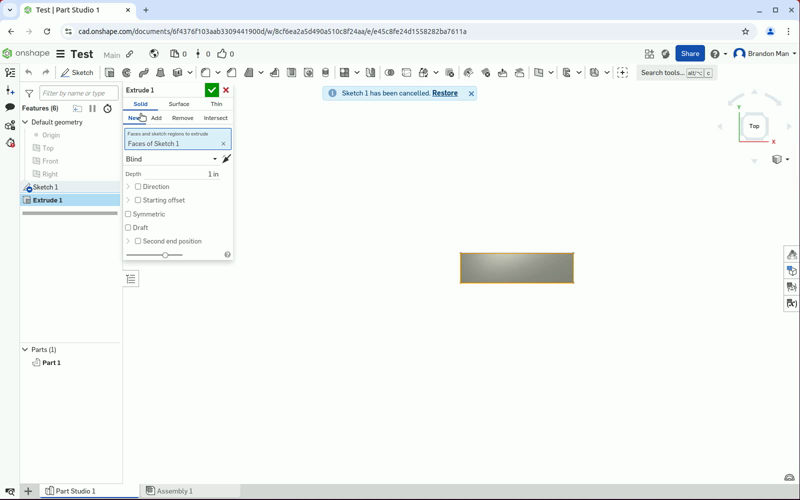
mouse_move(137, 120)
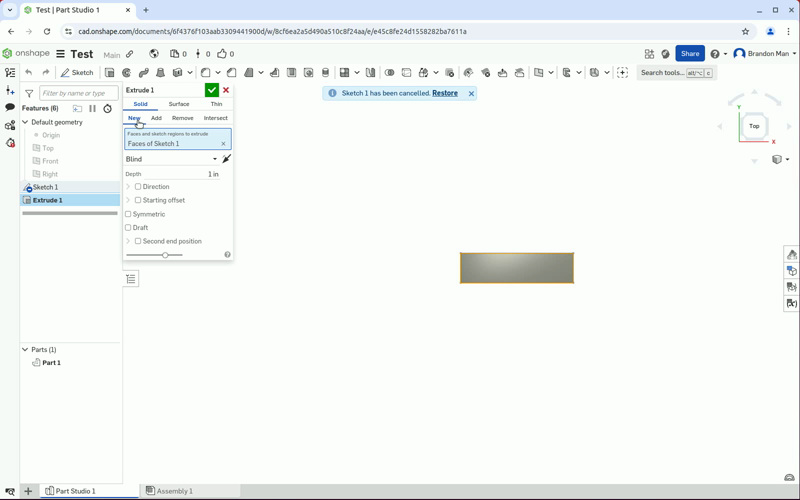
click(137, 120)
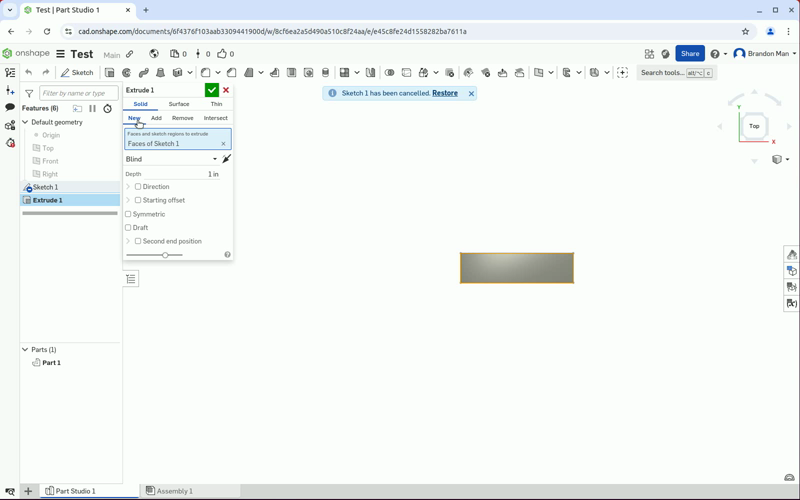
key(tab, 4)
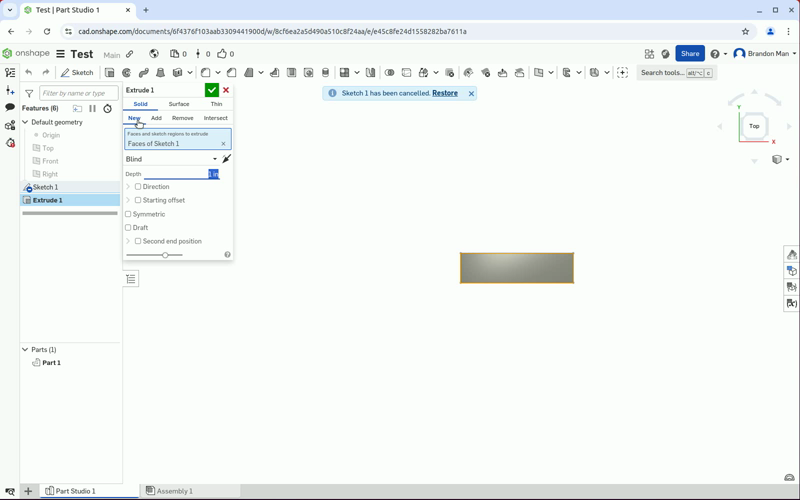
text(9.147)
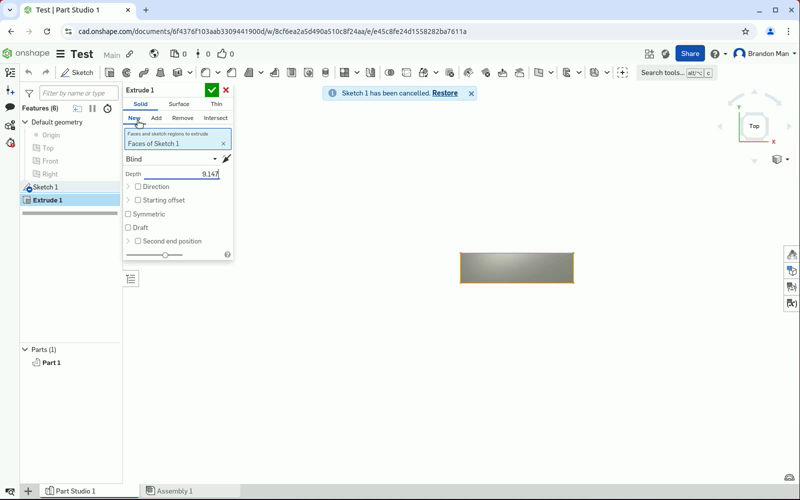
key(enter)
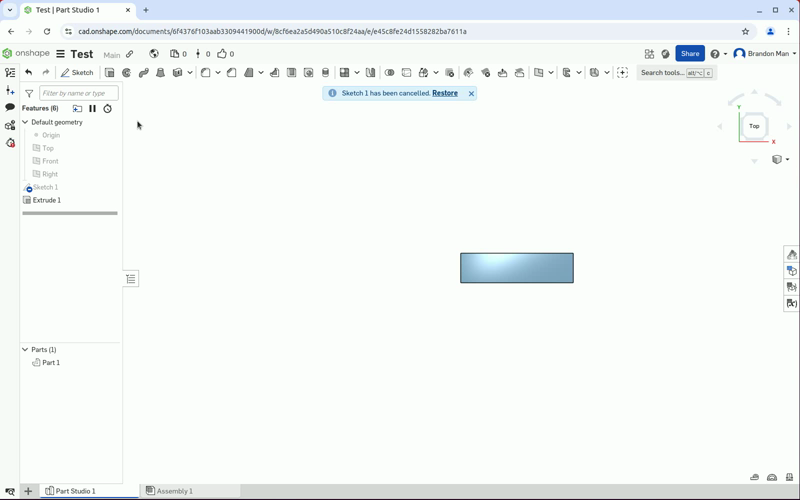
key(shift+h)
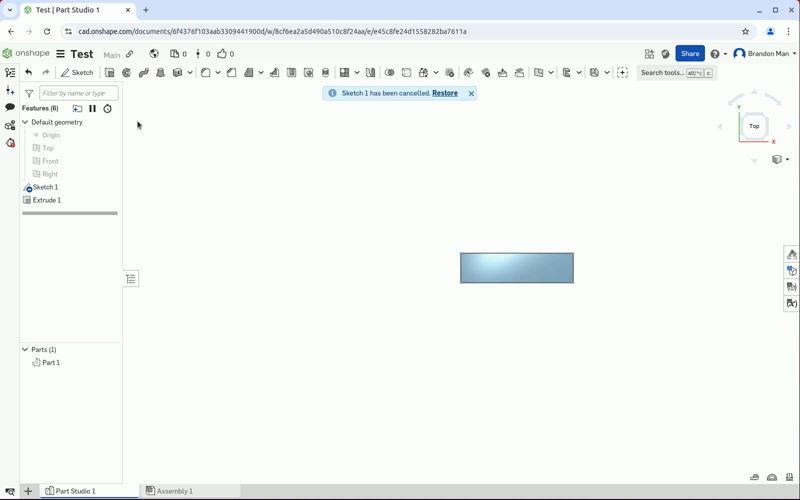
key(shift+h)
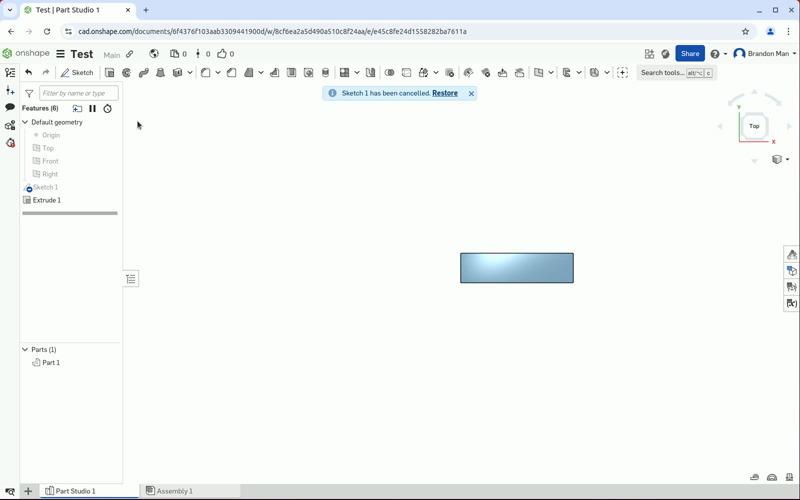
mouse_move(73, 189)
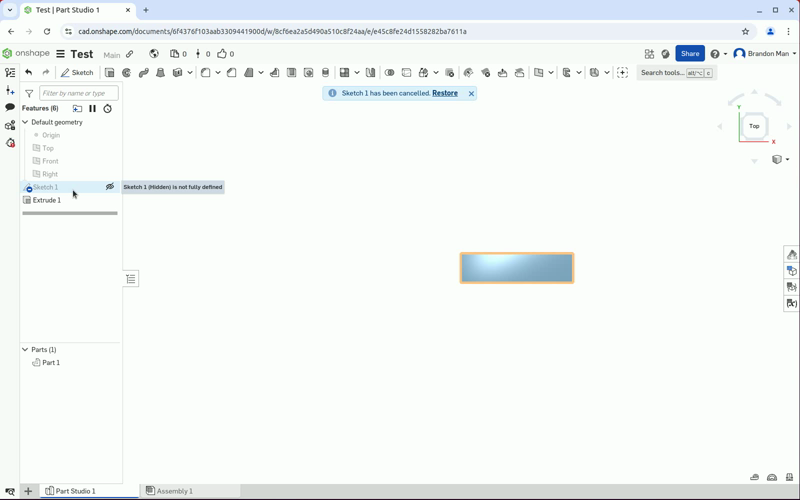
click(73, 189)
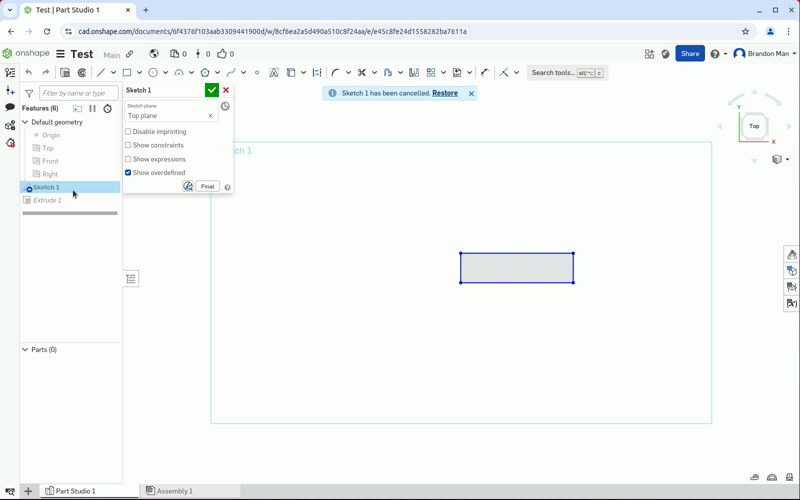
mouse_move(229, 92)
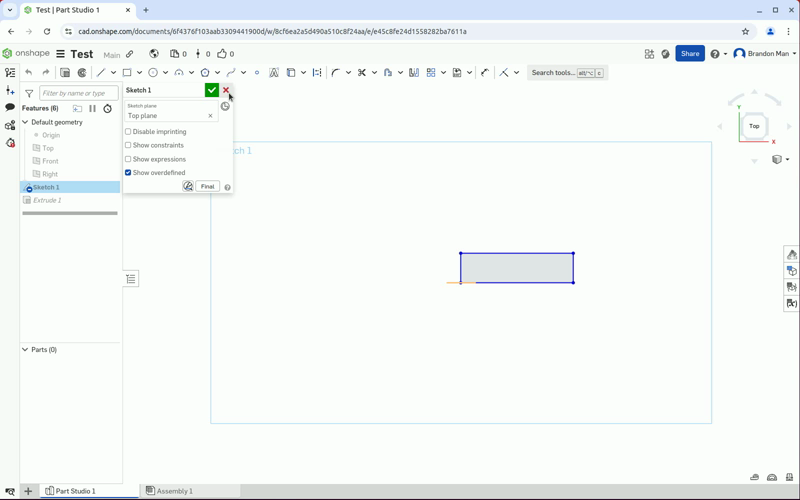
click(229, 92)
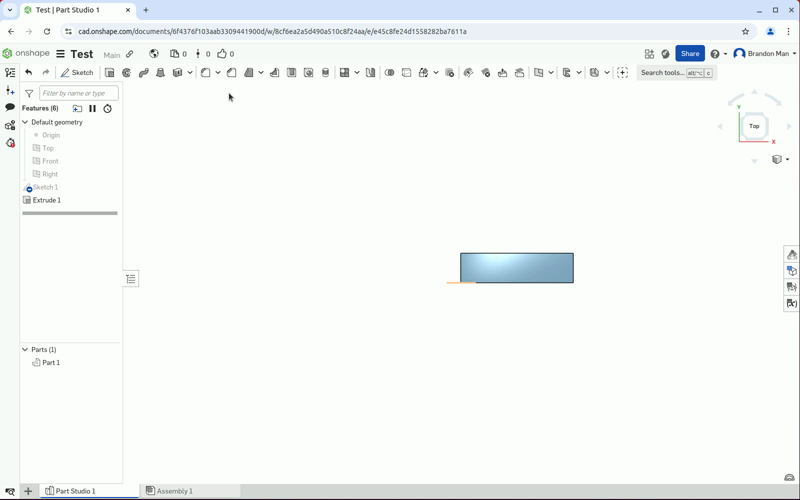
mouse_move(73, 352)
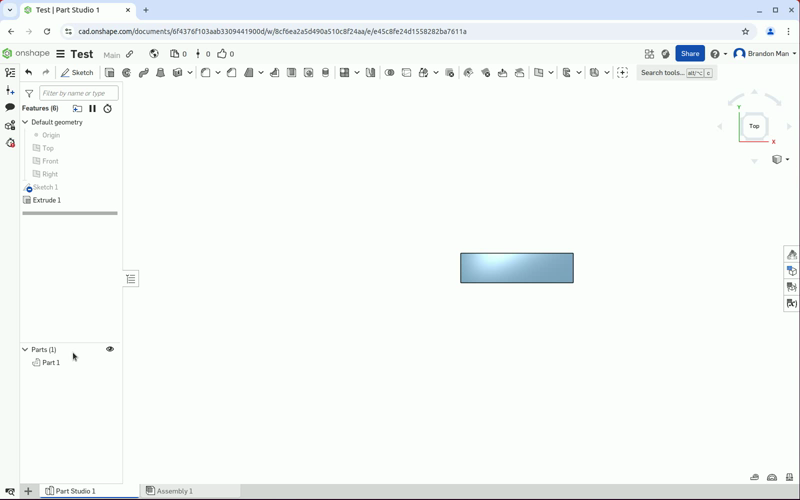
key(y)
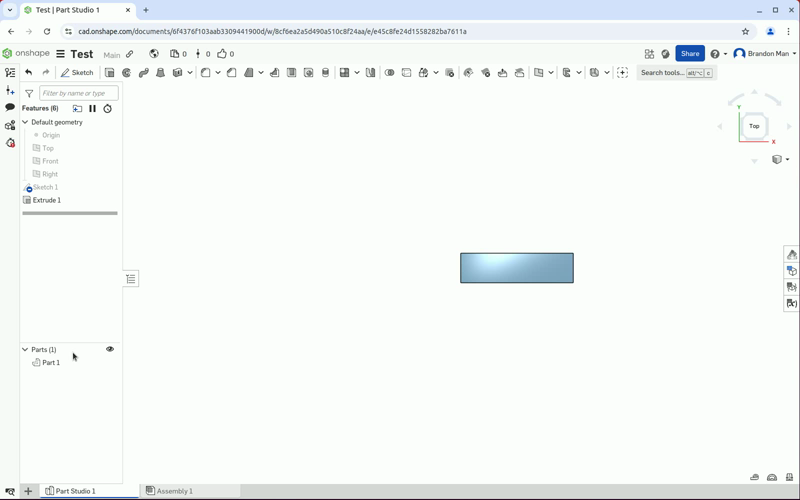
key(shift+p)
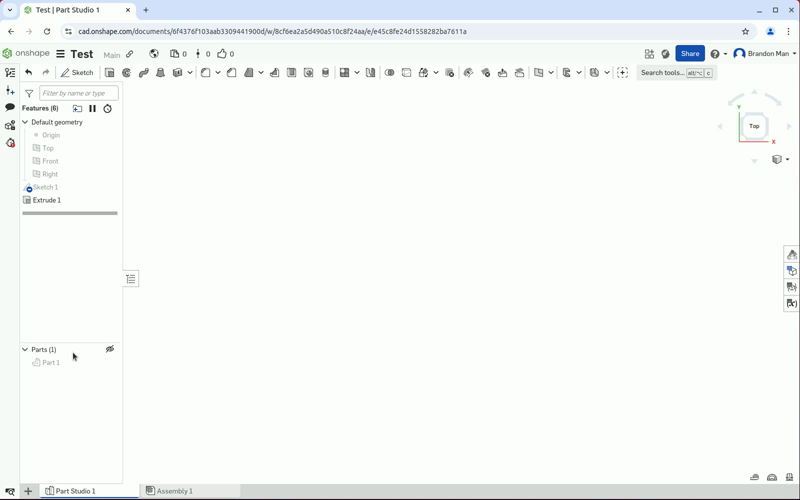
key(space)
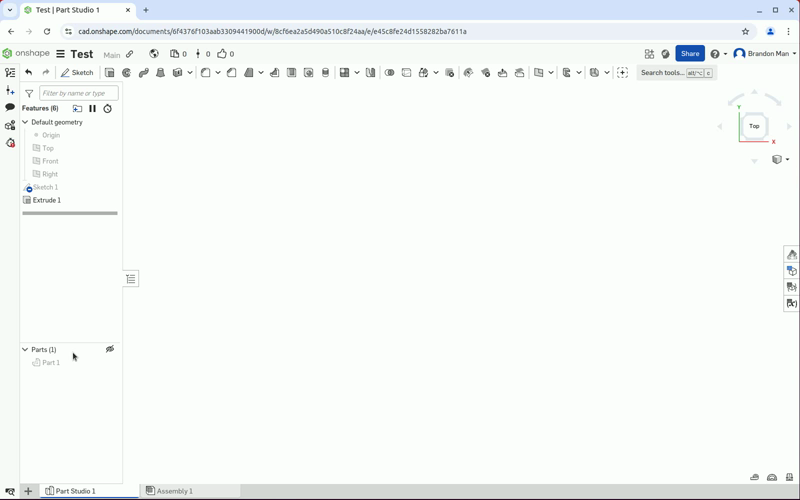
key_down(shift)
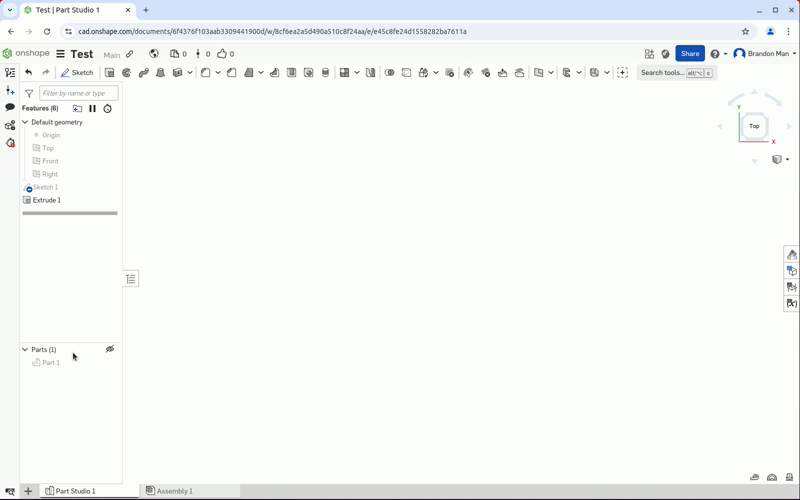
key(up)
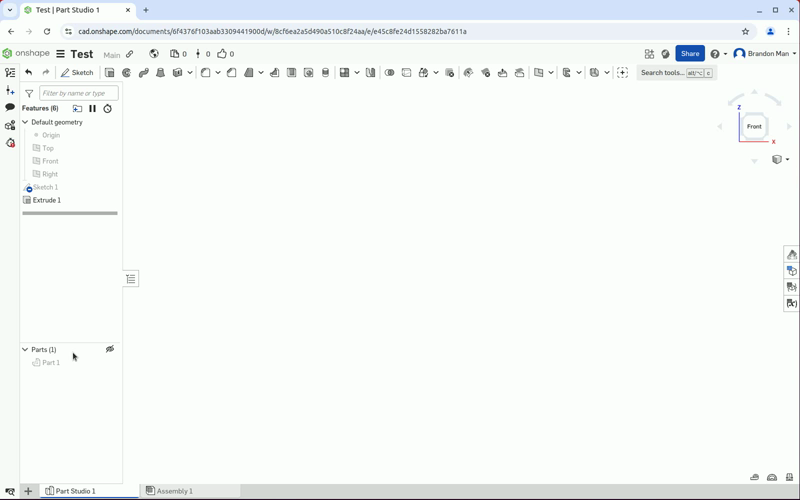
key_up(shift)
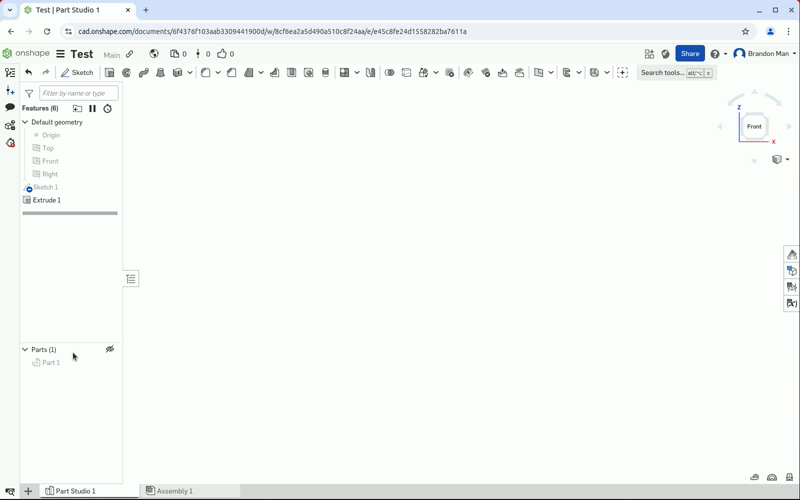
mouse_move(73, 352)
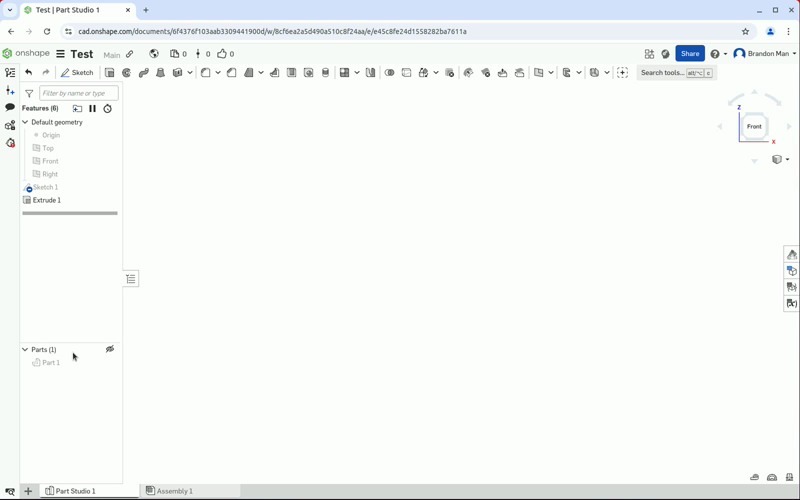
key(shift+y)
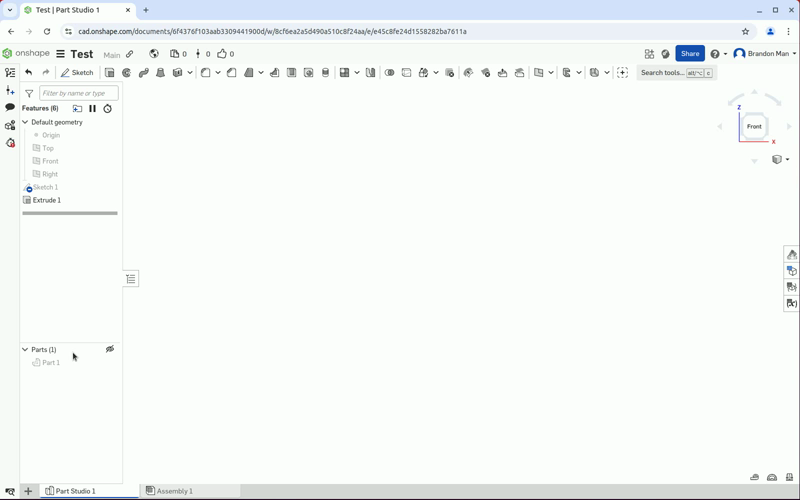
key(shift+s)
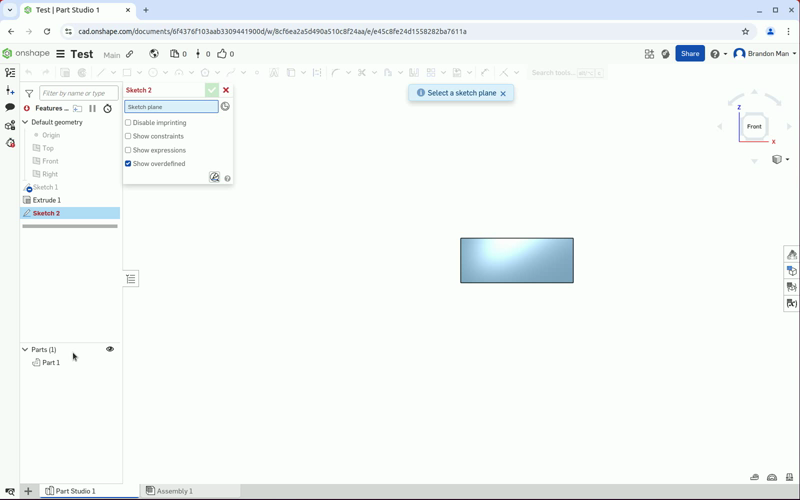
mouse_move(73, 163)
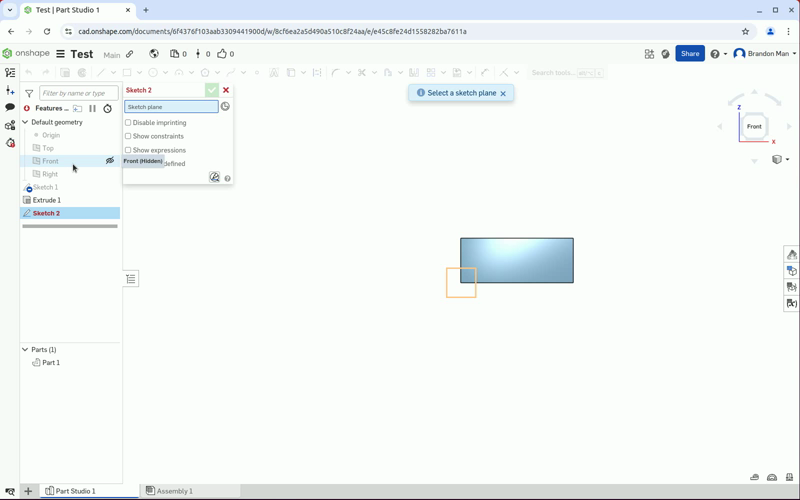
click(73, 163)
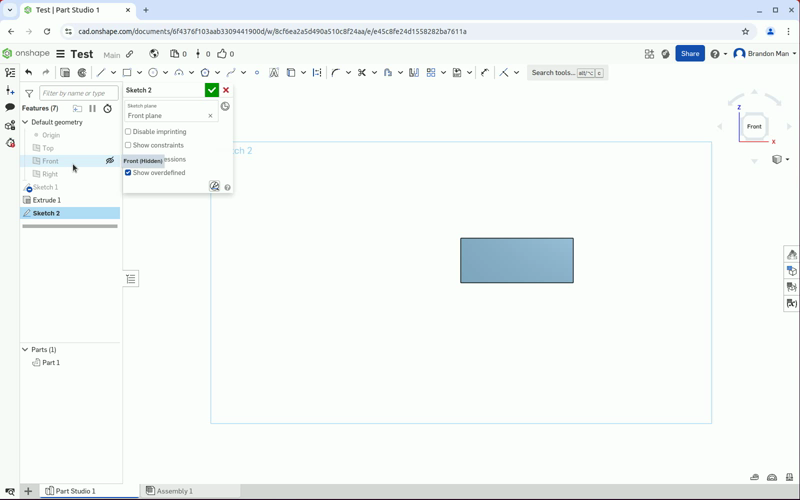
mouse_move(73, 352)
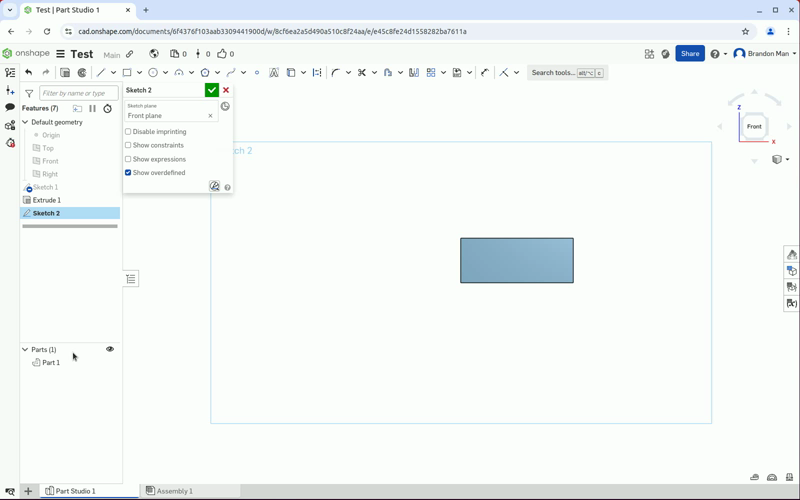
key(y)
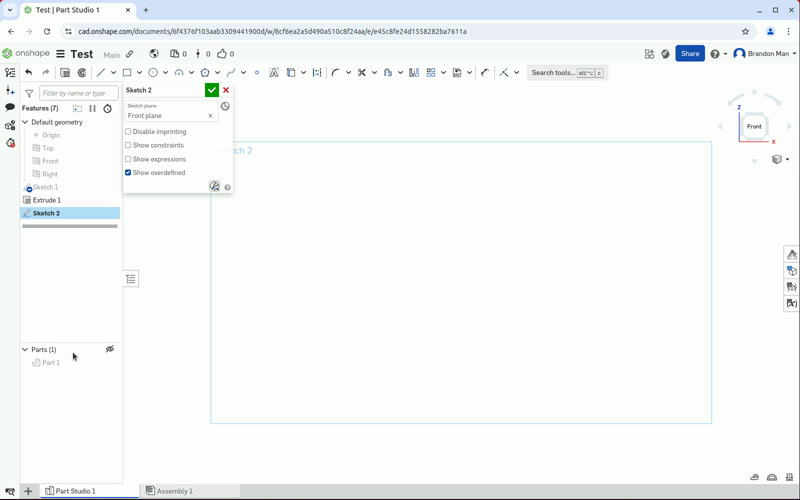
key(l)
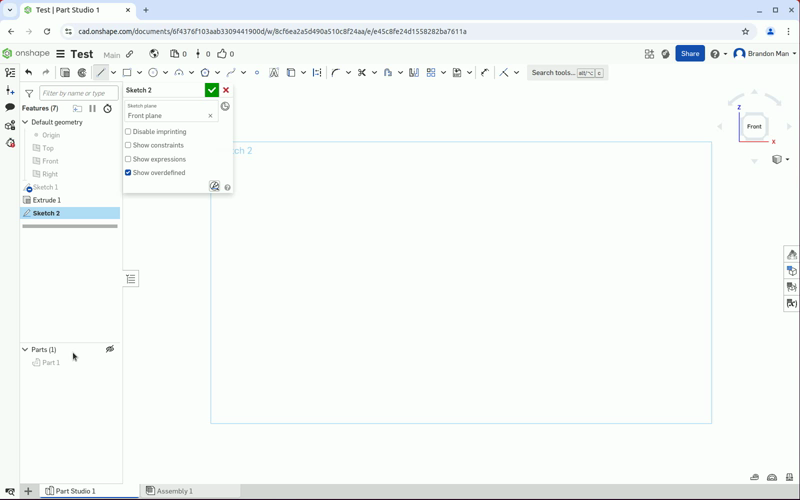
key_down(shift)
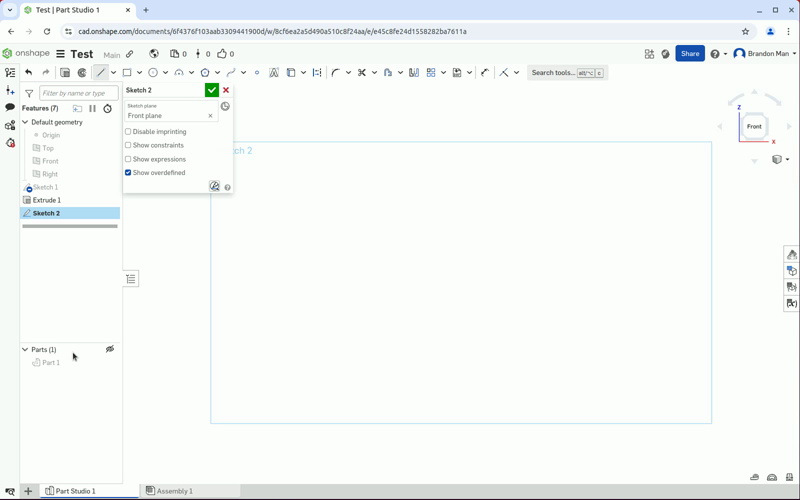
mouse_move(463, 280)
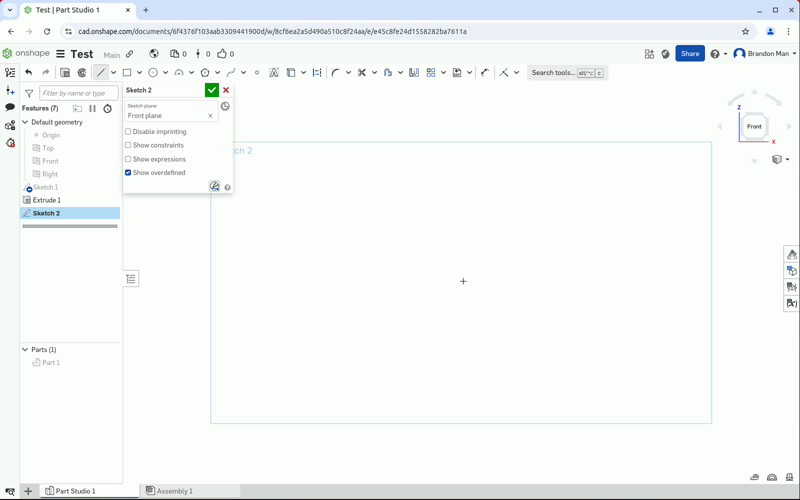
click(463, 280)
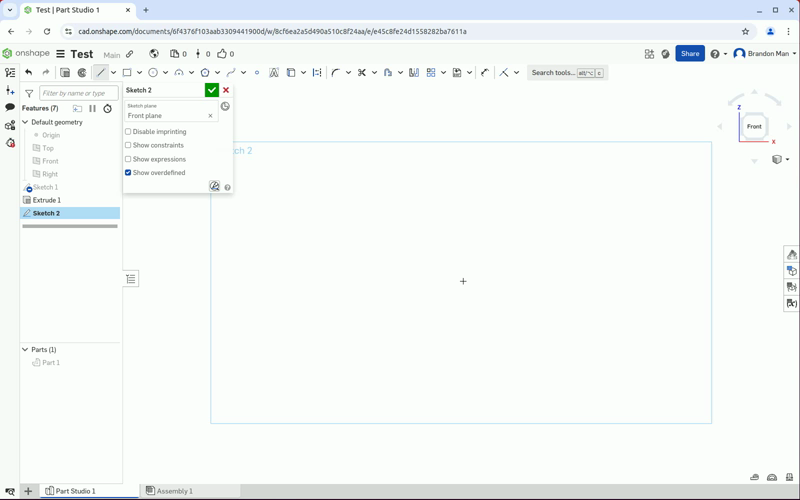
key_up(shift)
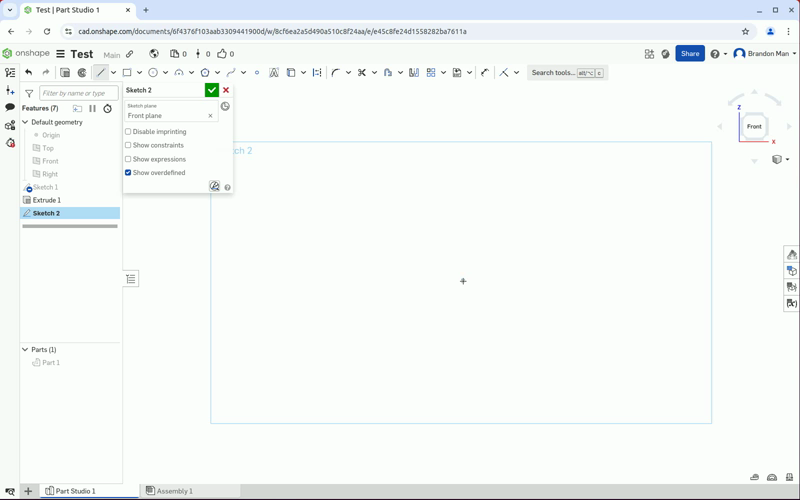
key_down(shift)
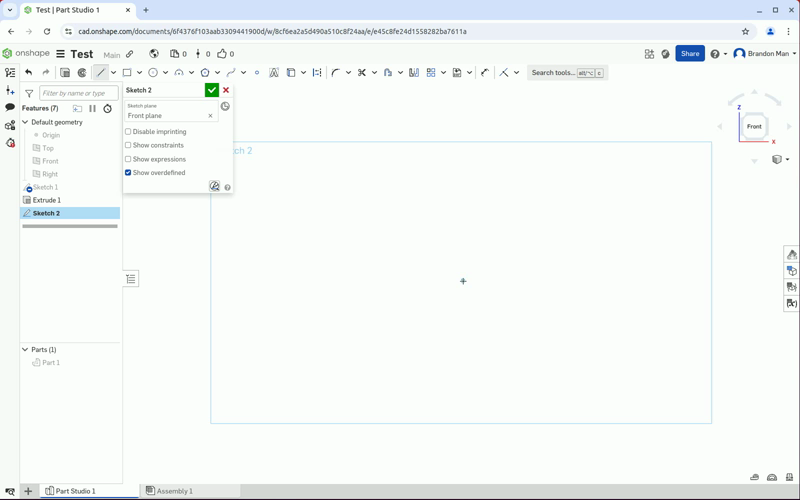
mouse_move(572, 280)
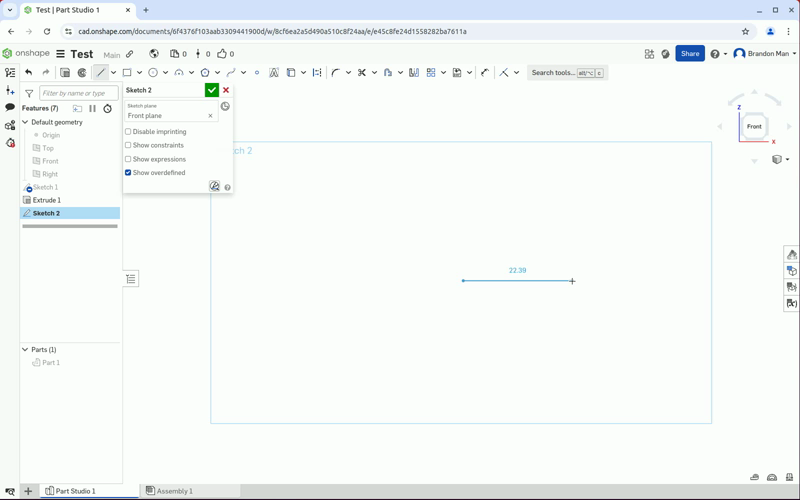
click(572, 280)
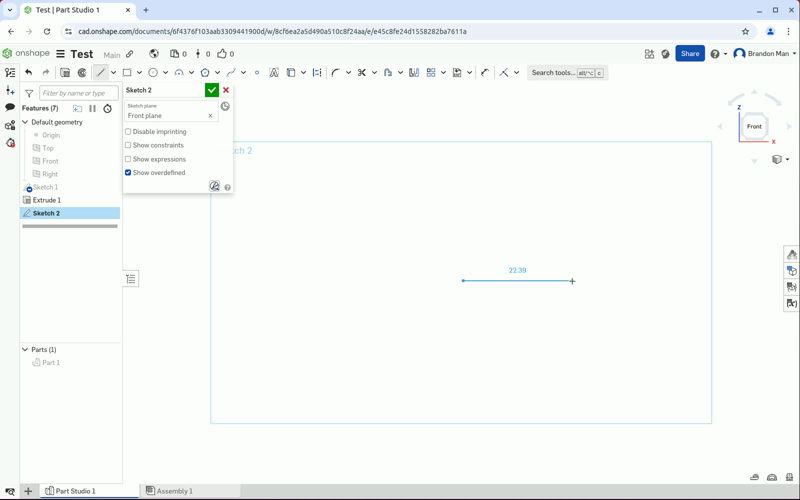
key_up(shift)
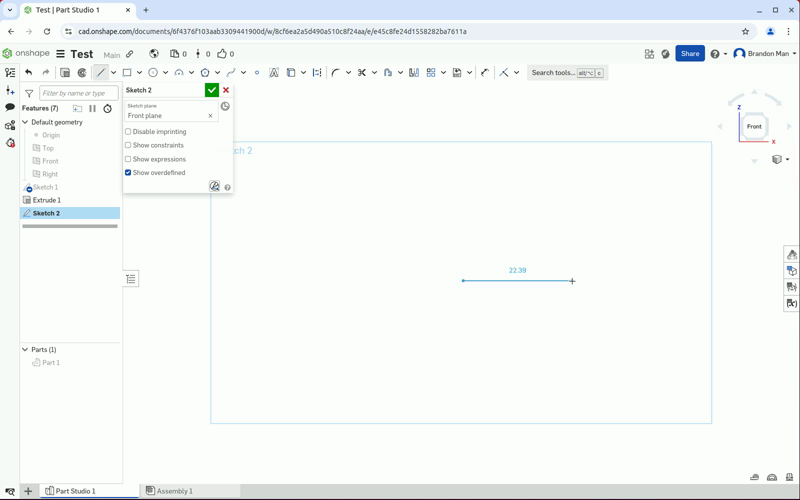
key_down(shift)
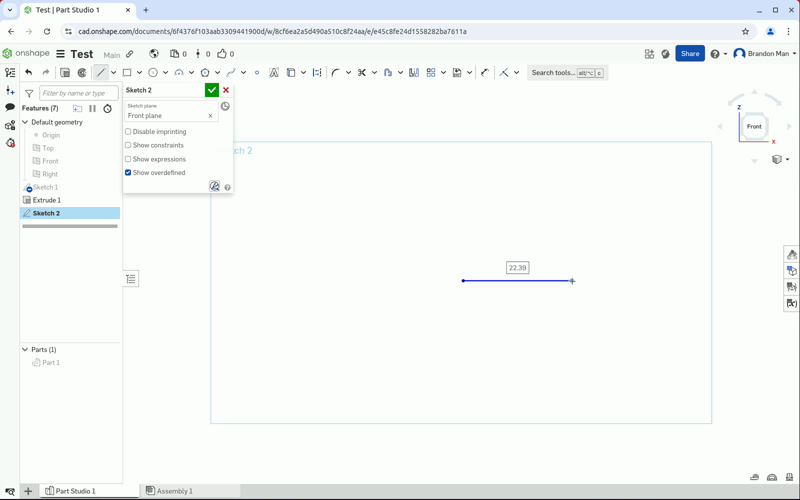
mouse_move(589, 280)
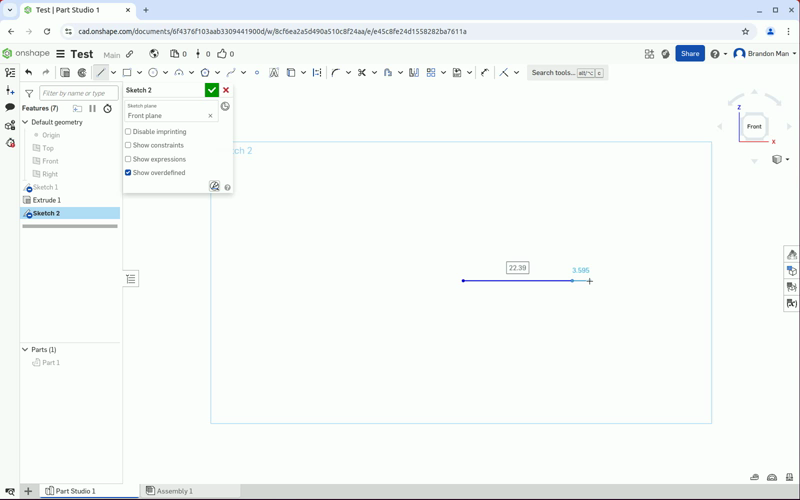
mouse_move(572, 240)
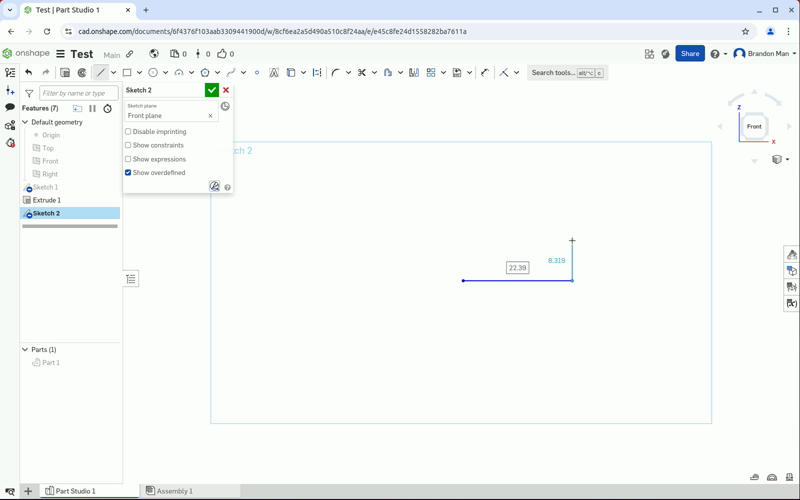
click(572, 240)
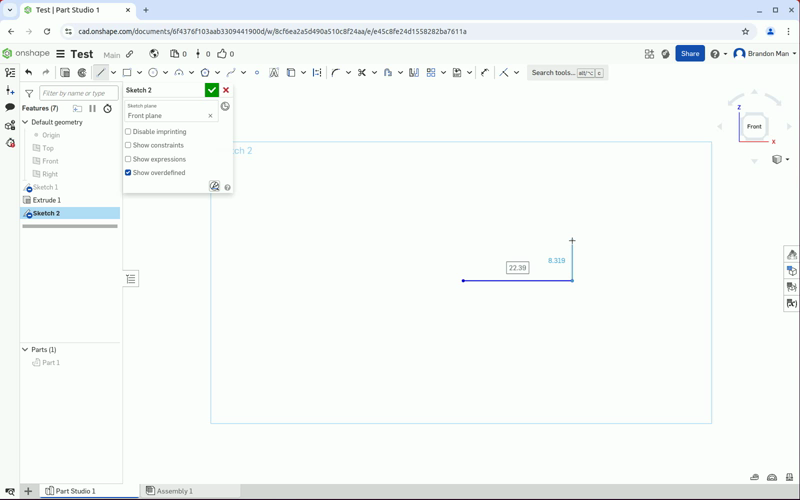
key_up(shift)
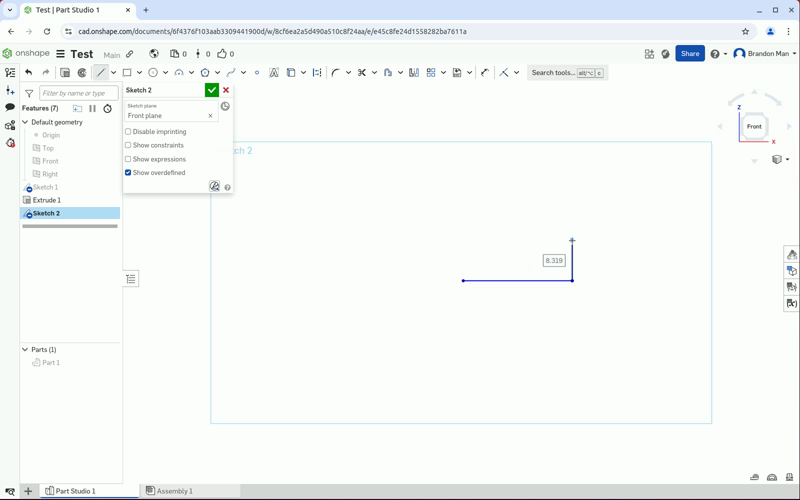
key_down(shift)
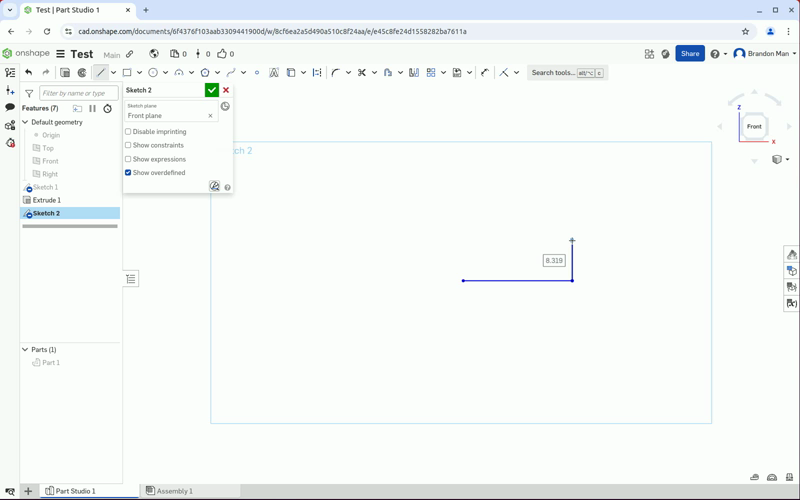
mouse_move(463, 240)
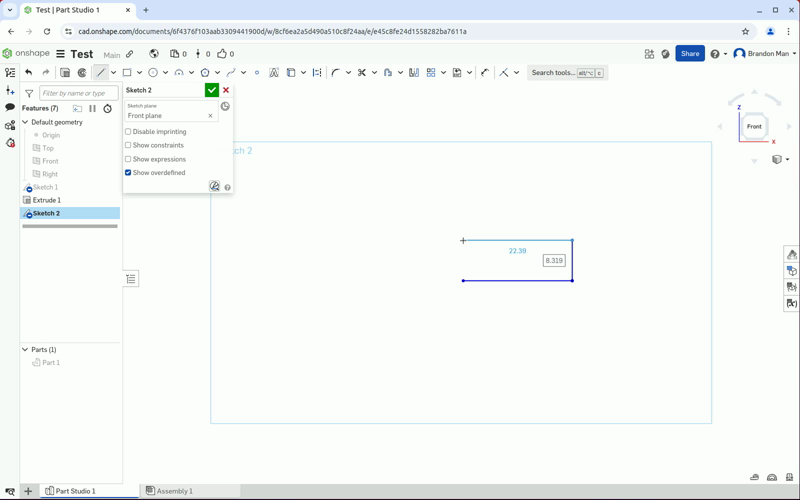
click(463, 240)
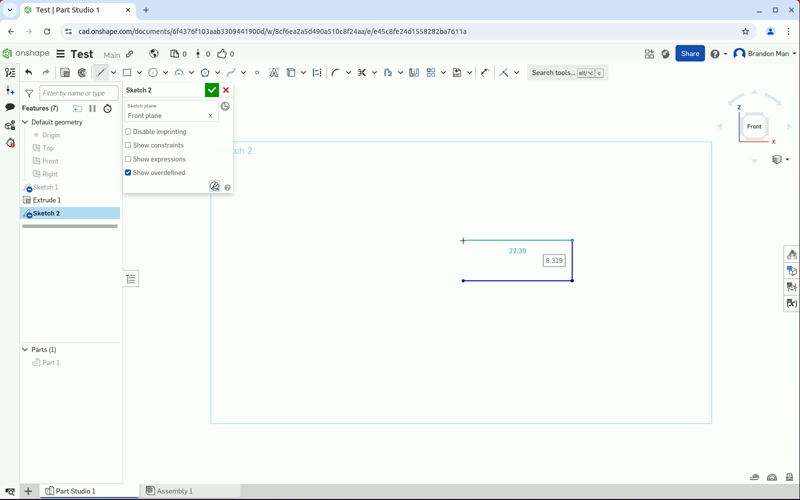
key_up(shift)
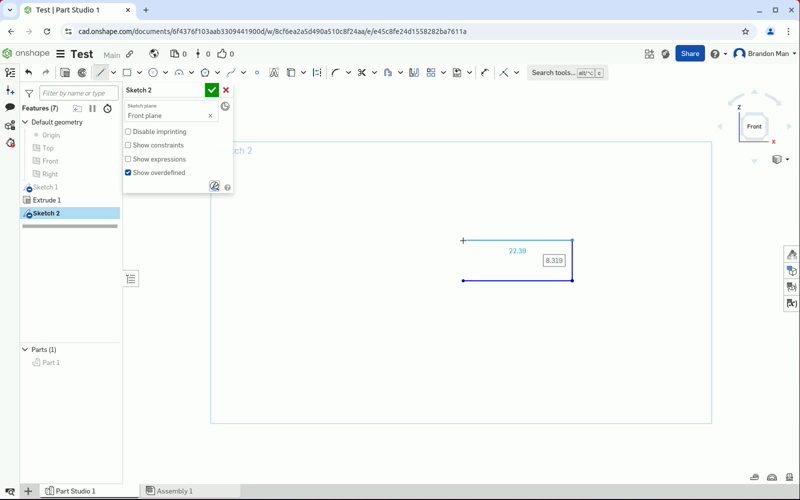
mouse_move(493, 240)
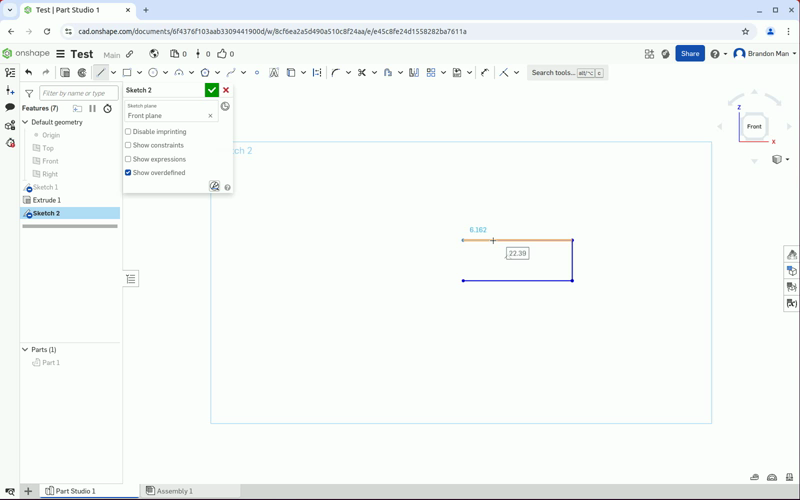
key_down(shift)
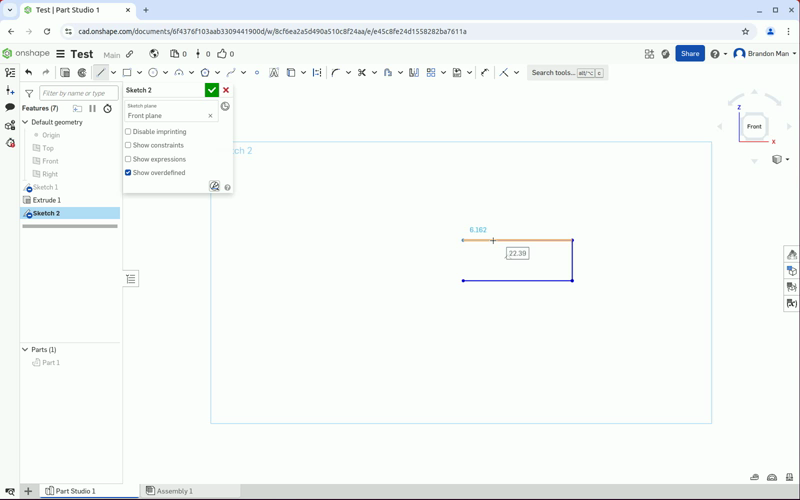
mouse_move(463, 280)
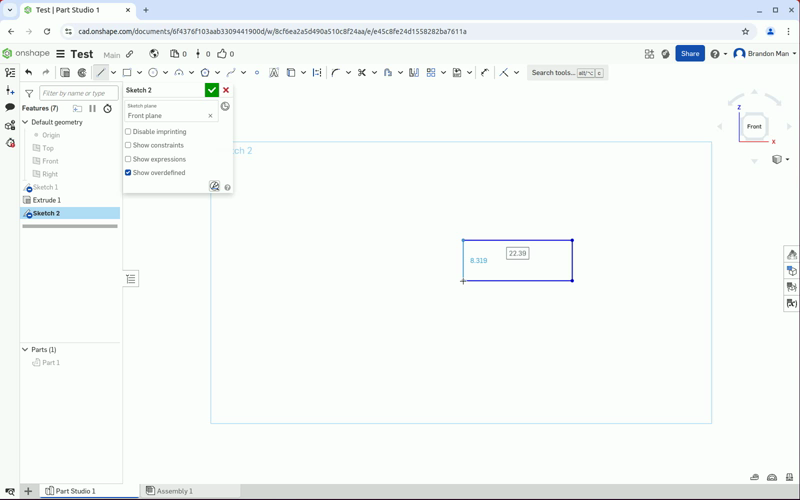
key_up(shift)
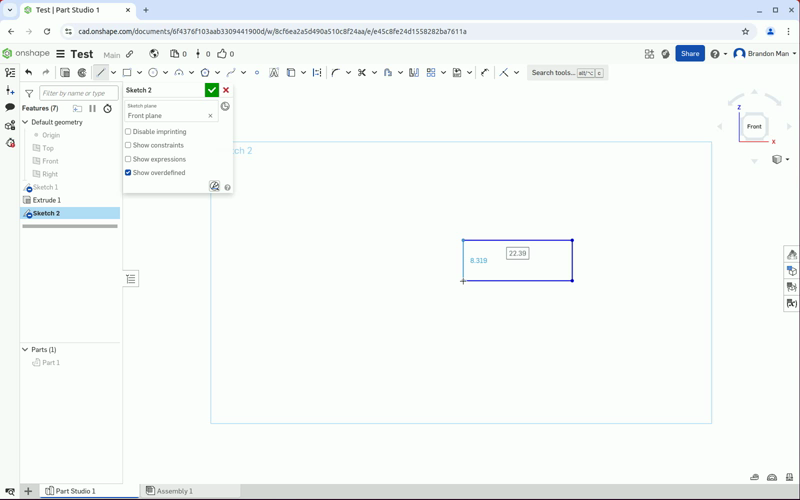
click(463, 280)
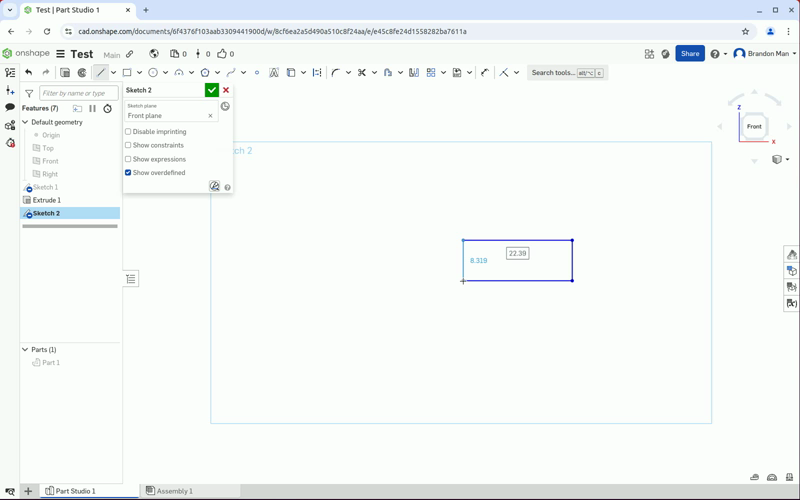
key(esc)
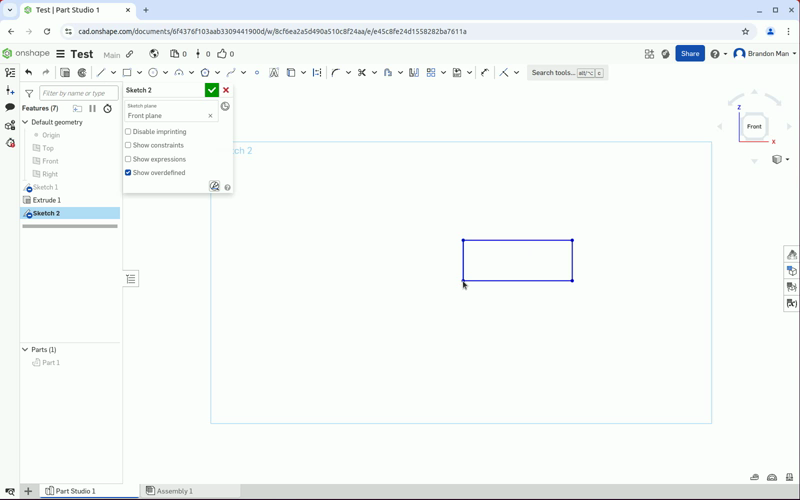
mouse_move(474, 262)
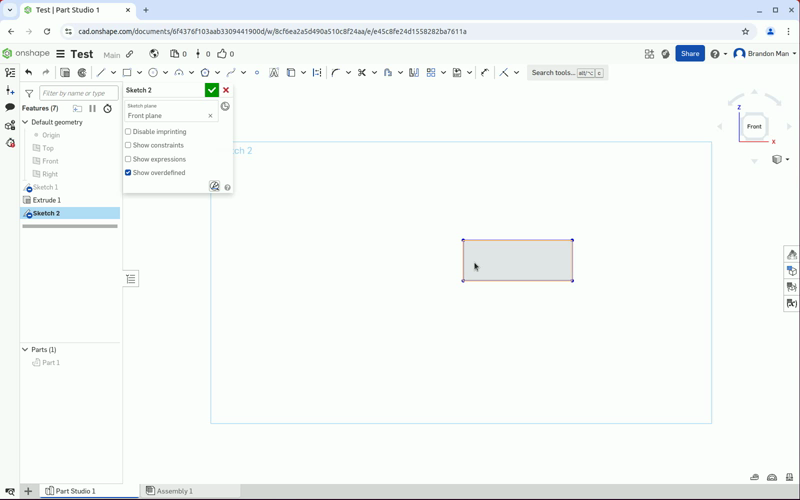
click(474, 262)
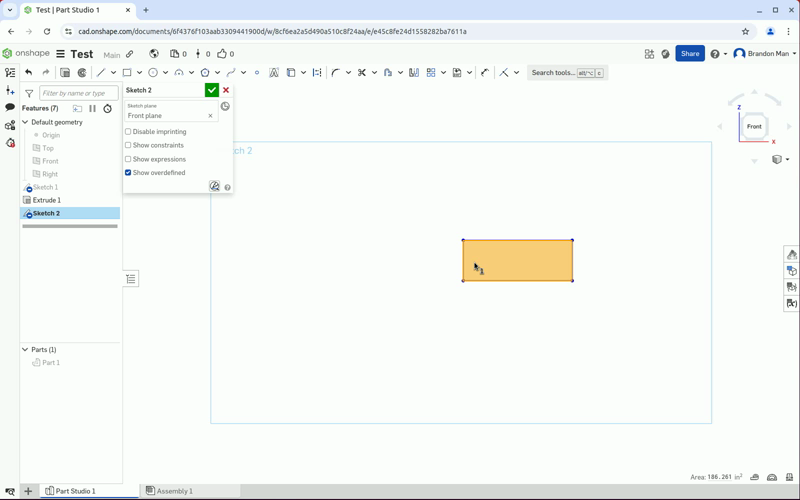
mouse_move(73, 352)
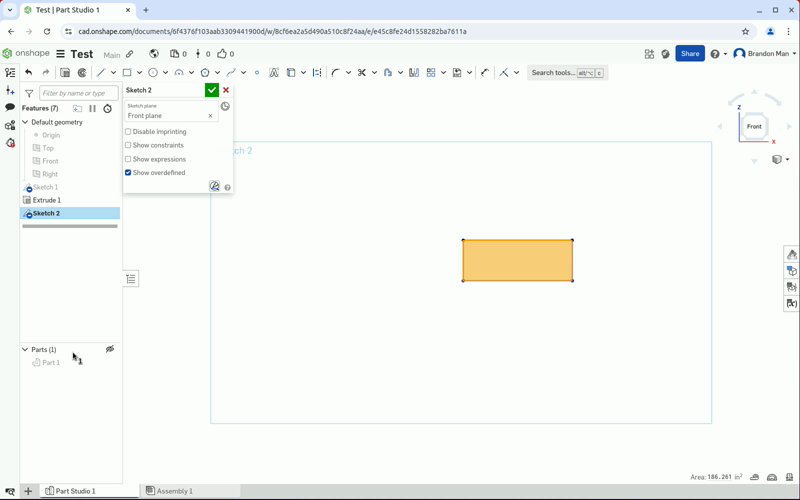
key(shift+y)
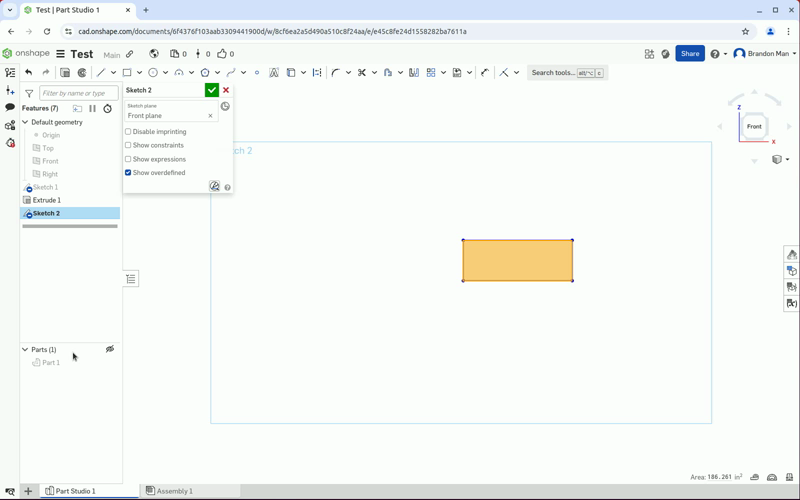
key(shift+e)
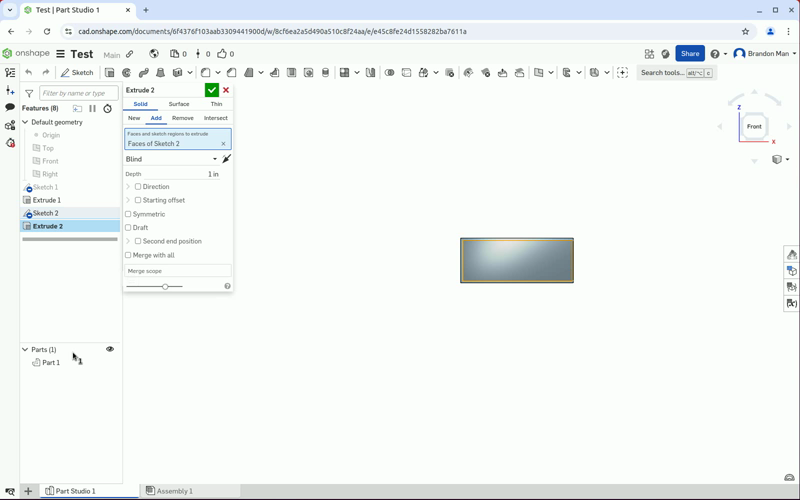
mouse_move(143, 106)
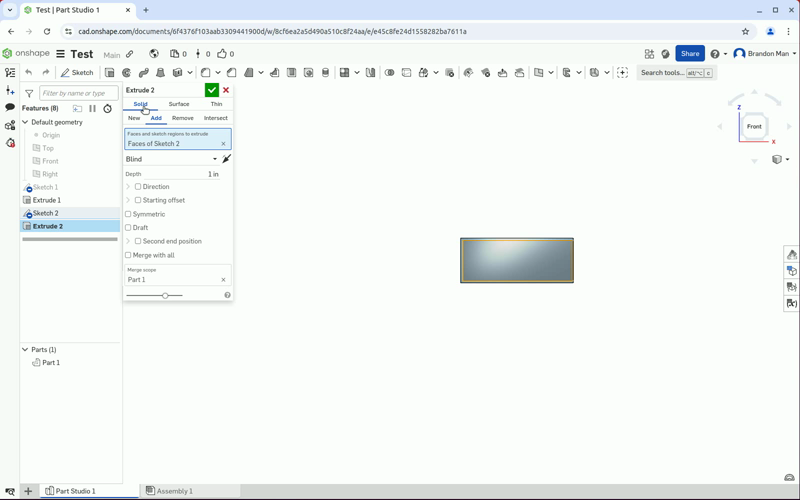
click(143, 106)
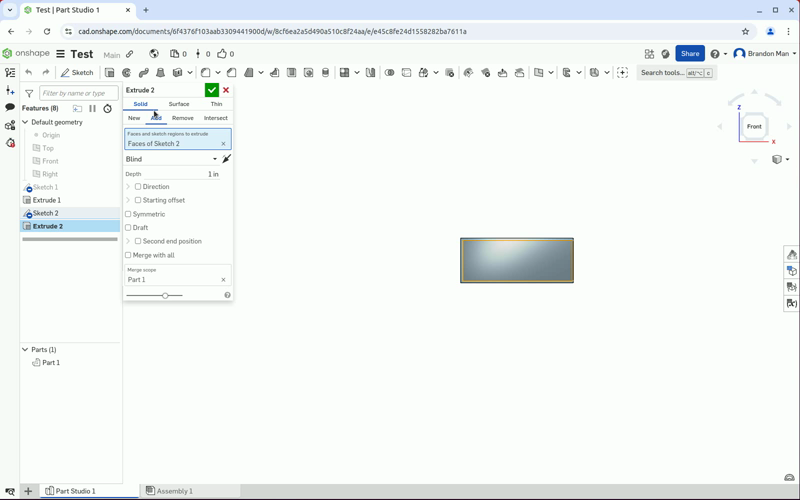
mouse_move(186, 120)
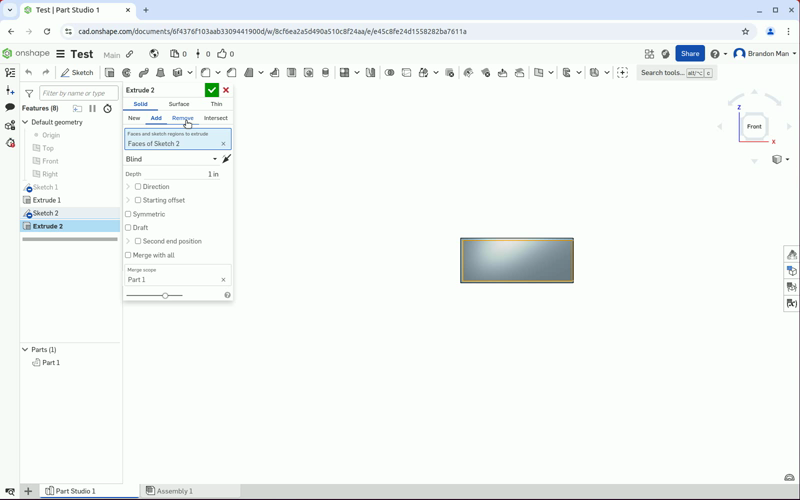
click(186, 120)
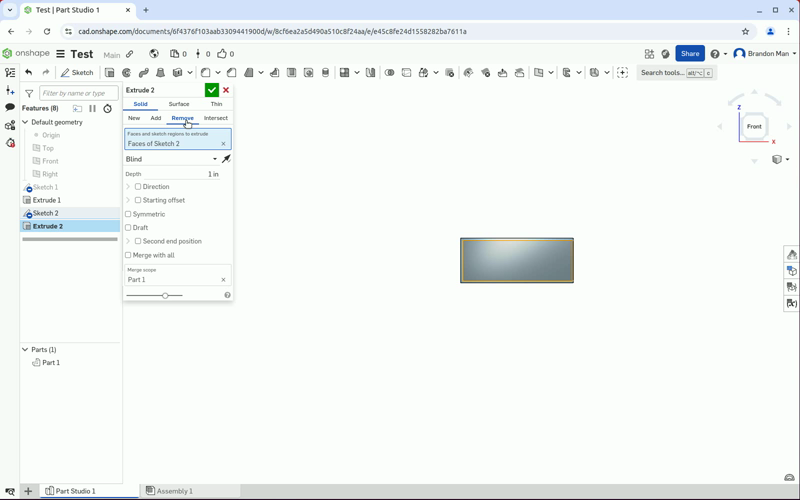
key(tab, 4)
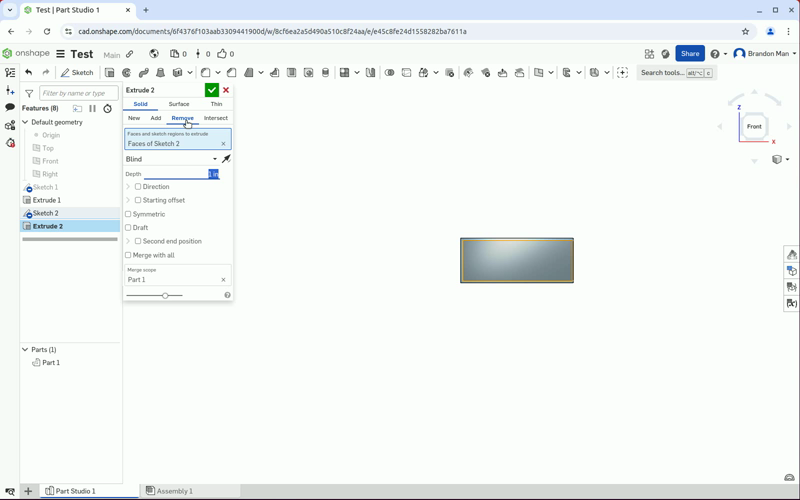
text(0.241)
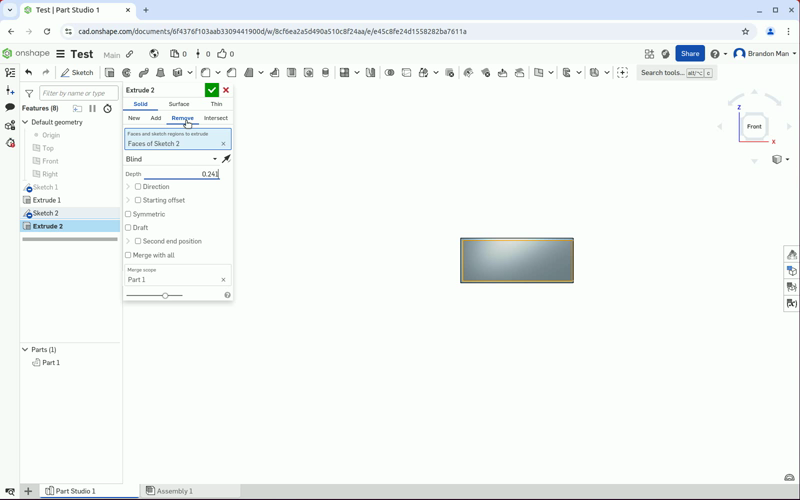
key(tab, 6)
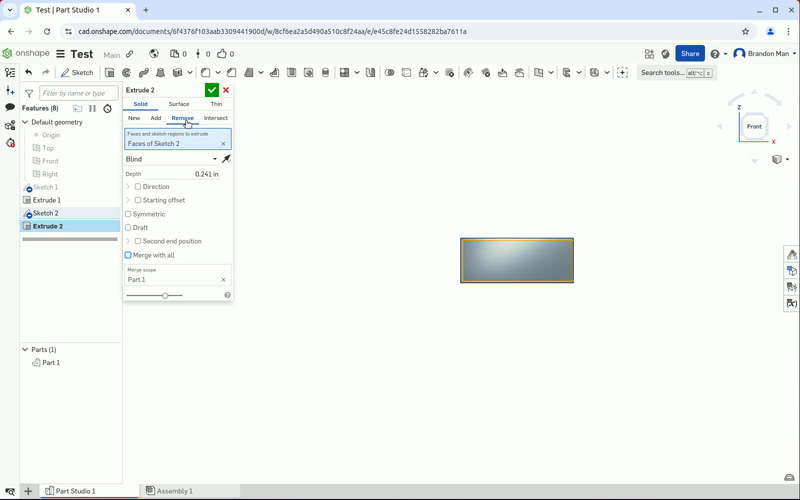
key(space)
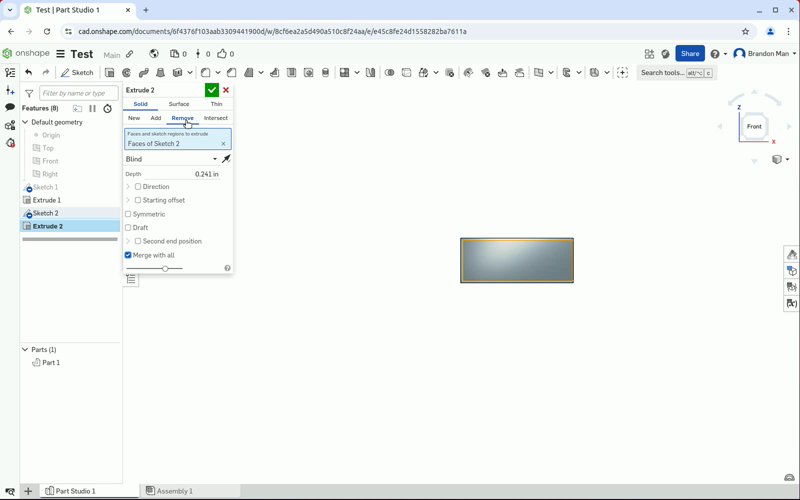
key(enter)
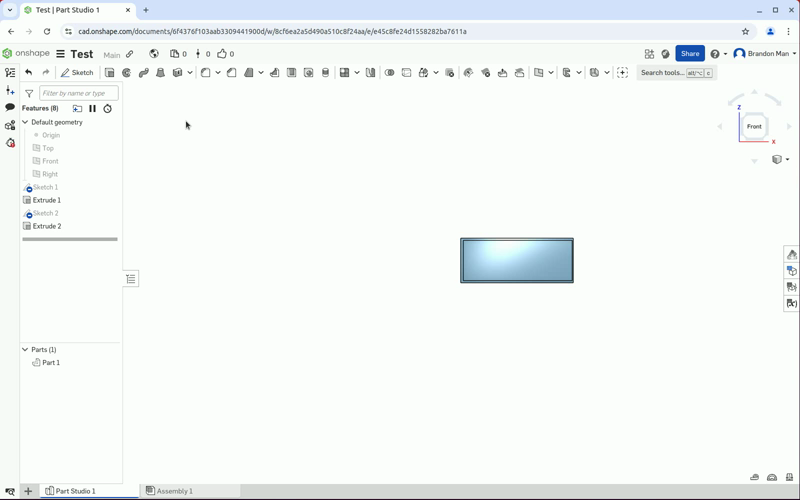
key(shift+h)
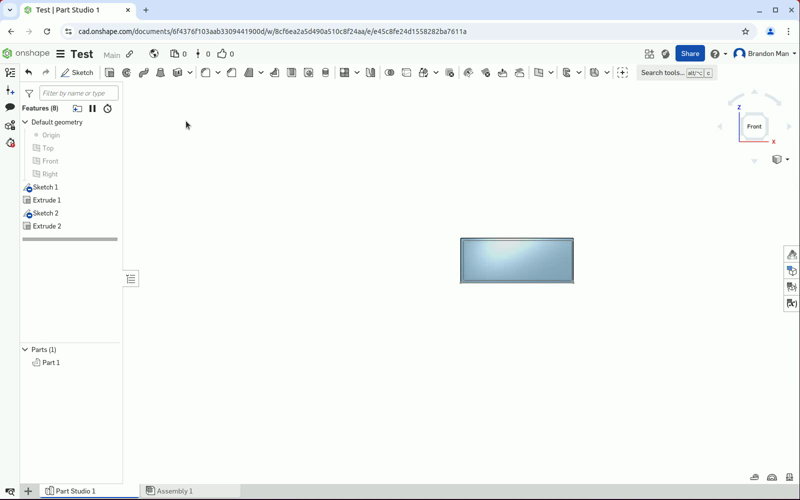
key(shift+h)
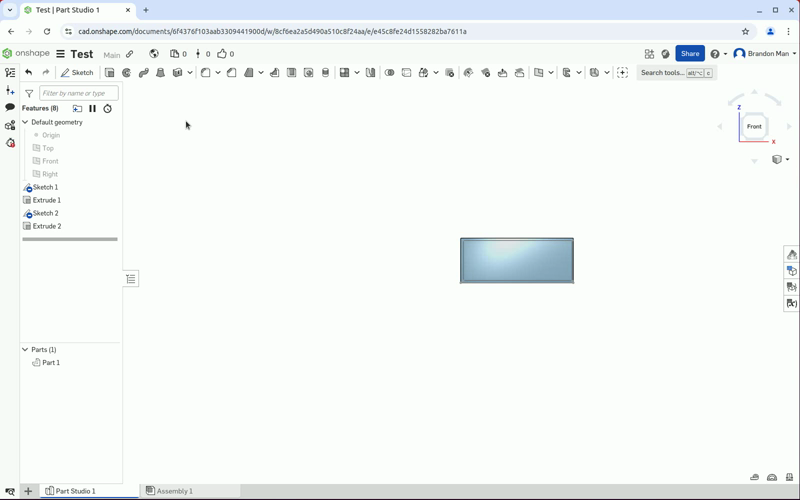
key(shift+7)
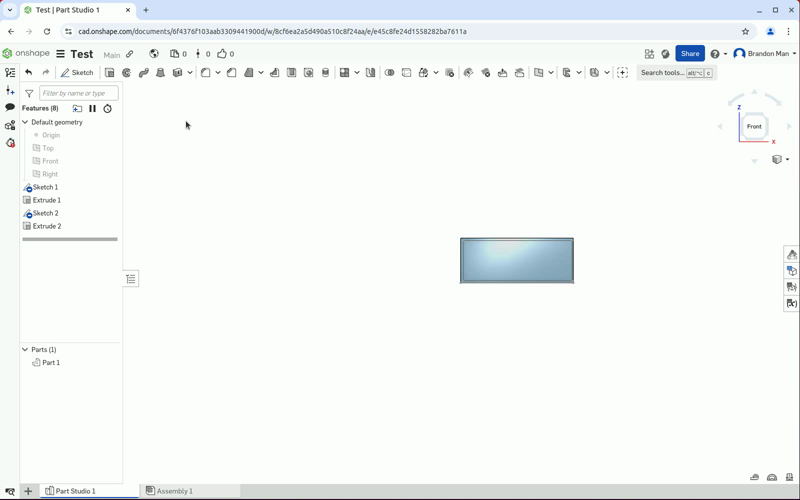
key(left, 2)
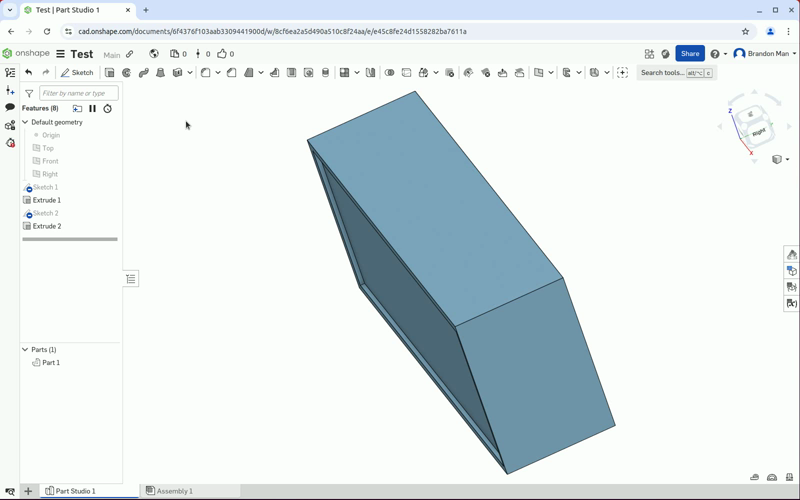
key(down, 2)
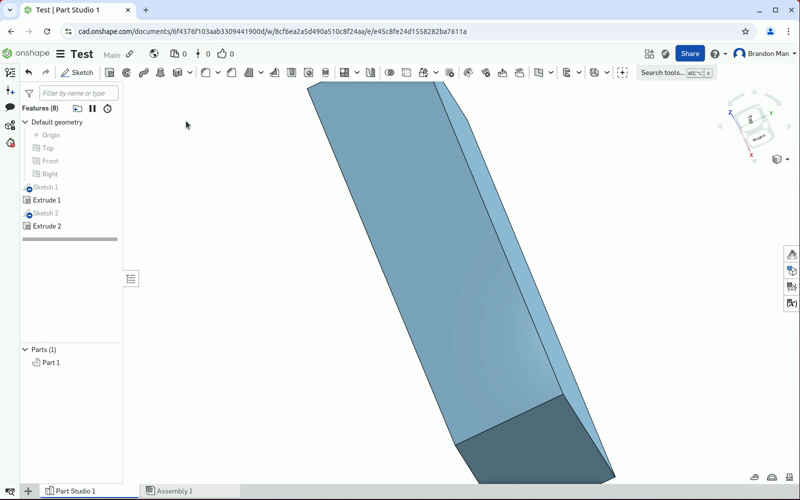
key(up, 2)
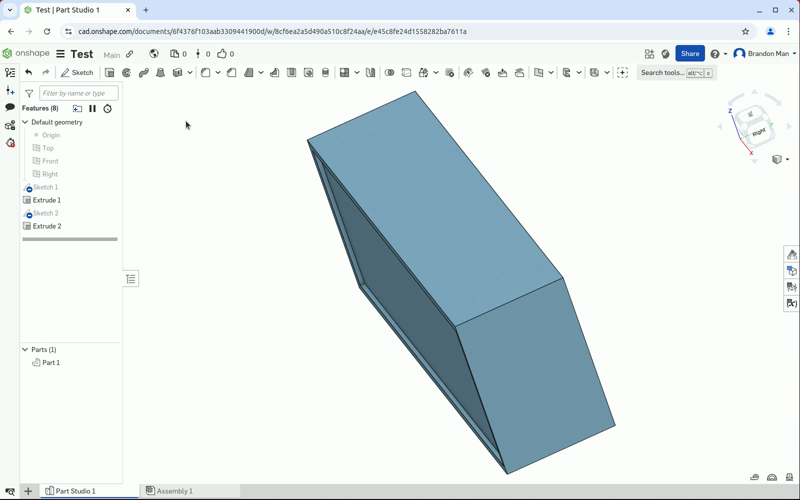
key(right, 2)
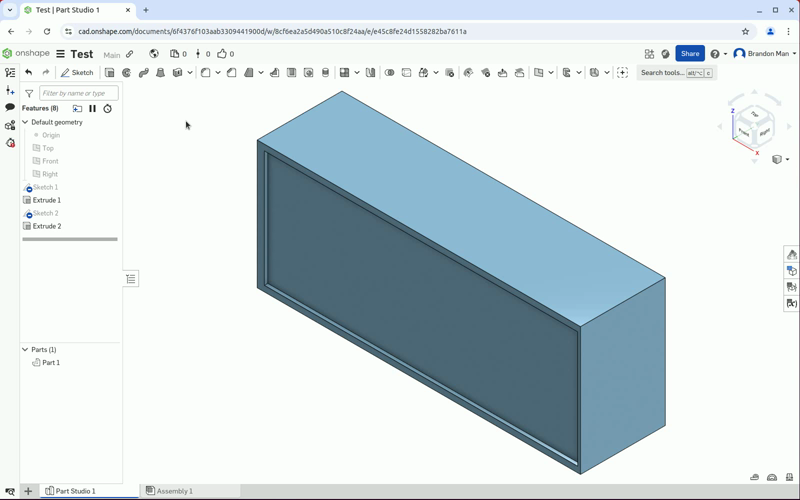
mouse_move(73, 189)
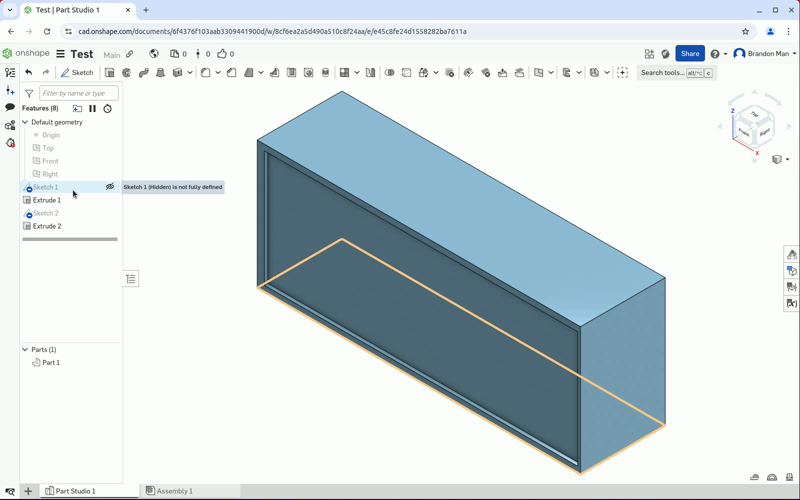
click(73, 189)